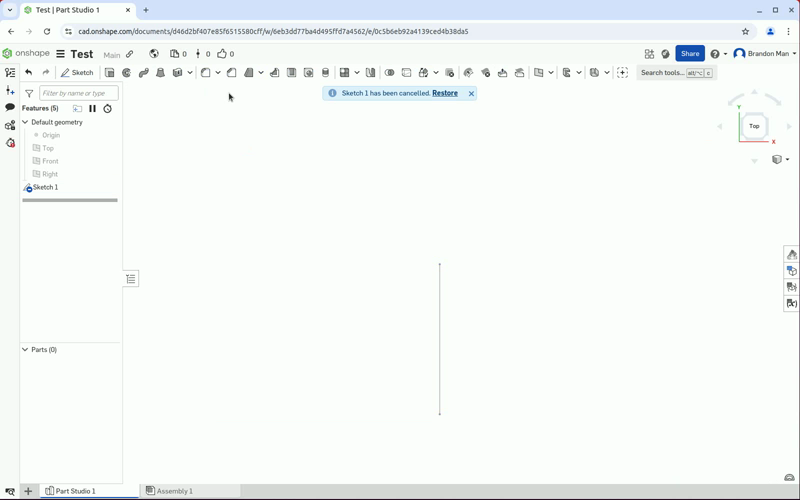
key(shift+h)
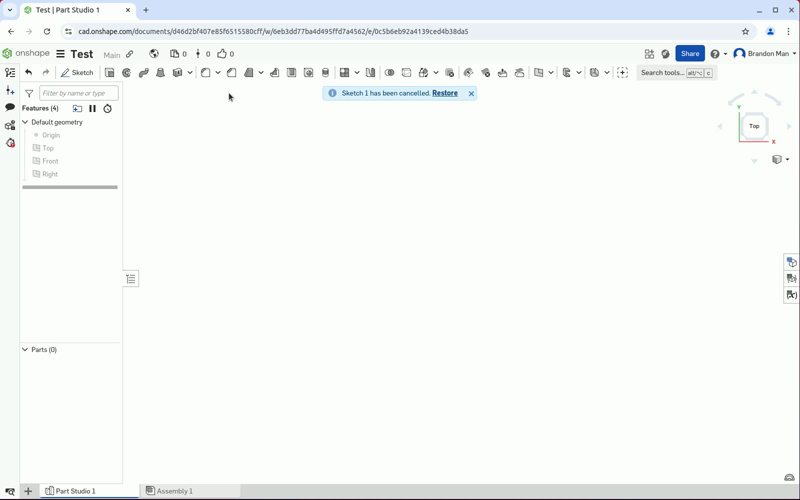
mouse_move(73, 352)
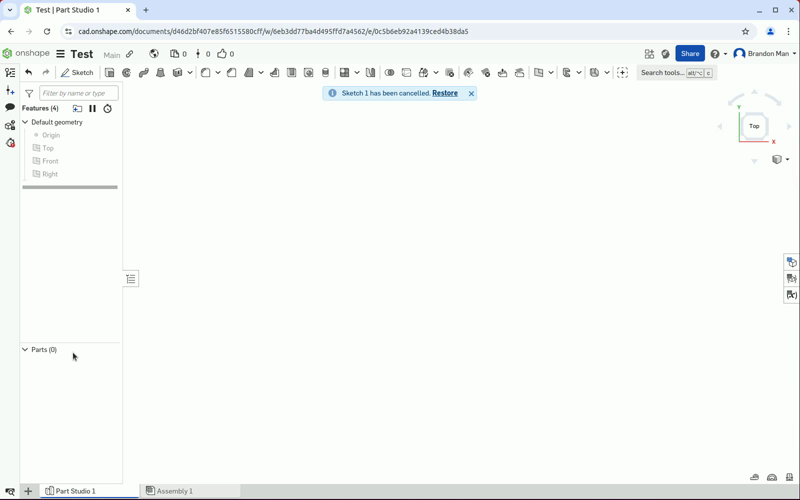
key(y)
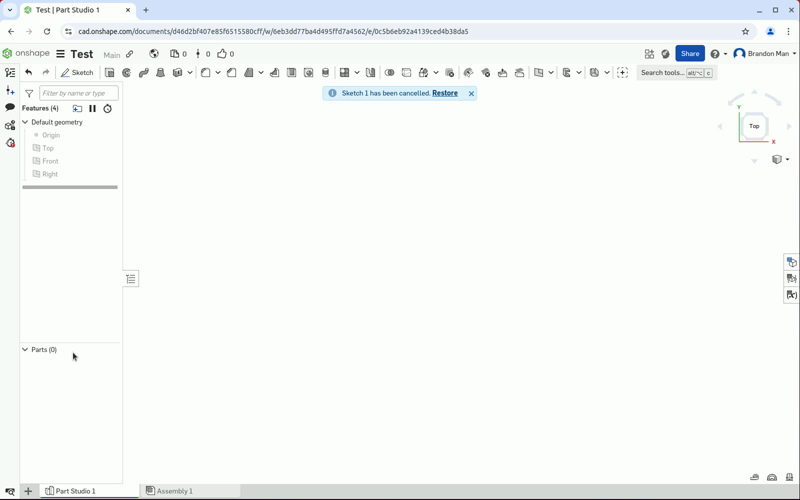
key(shift+p)
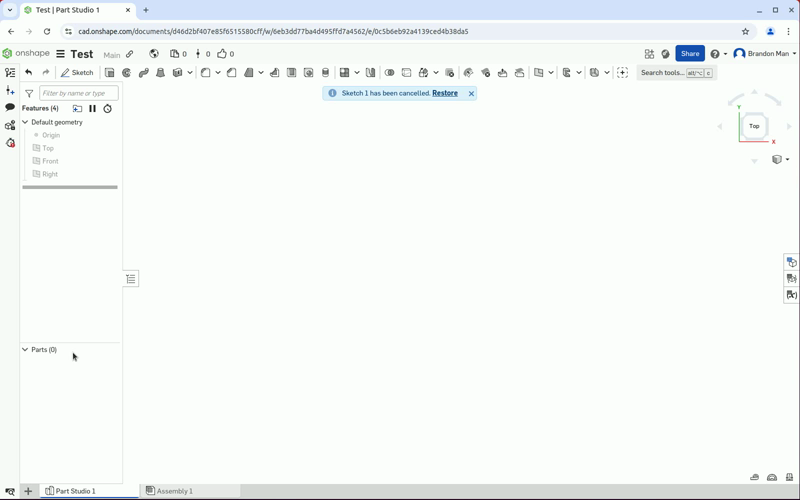
key(space)
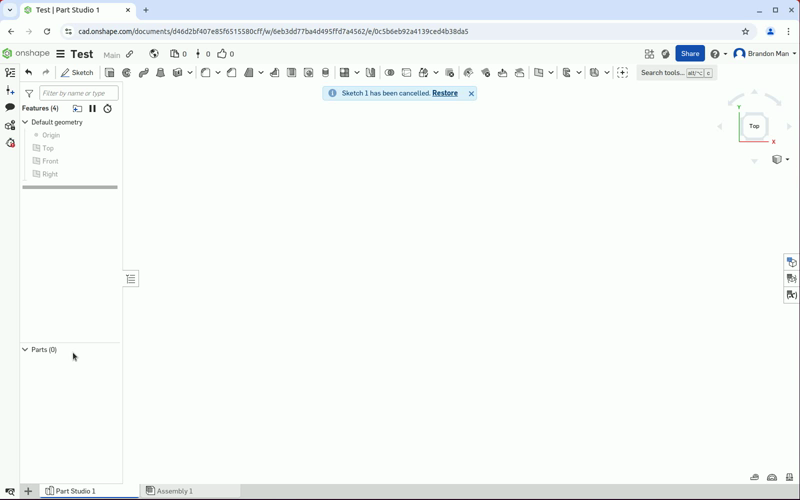
key_down(shift)
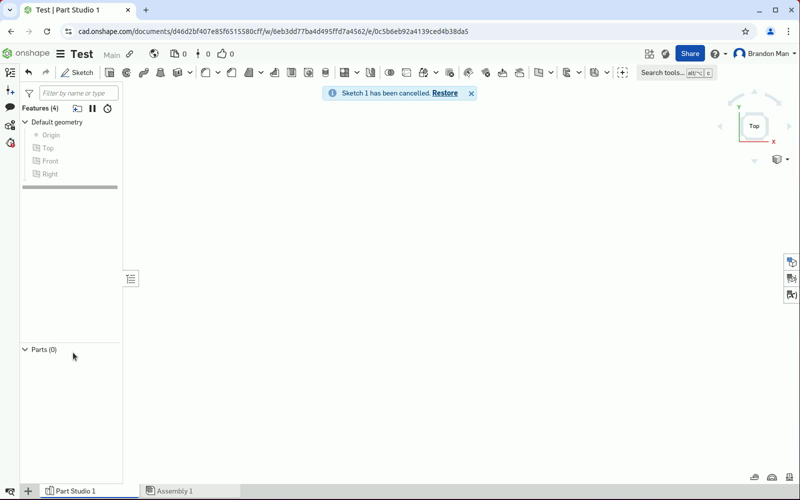
key(up)
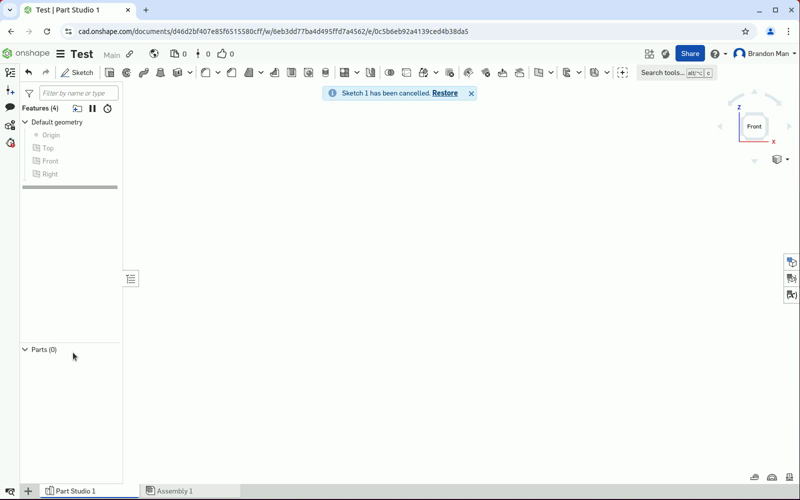
key_up(shift)
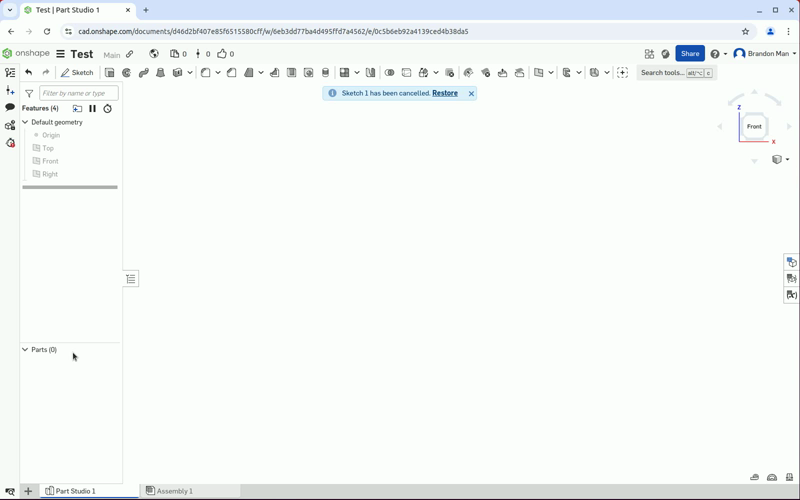
mouse_move(73, 352)
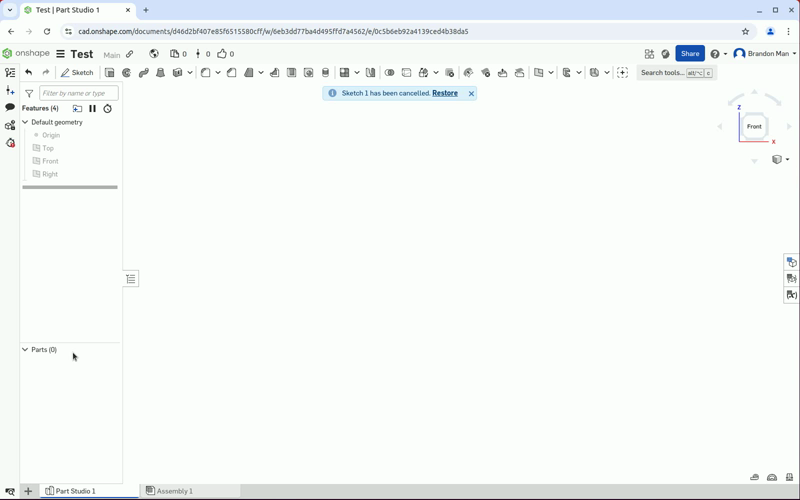
key(shift+y)
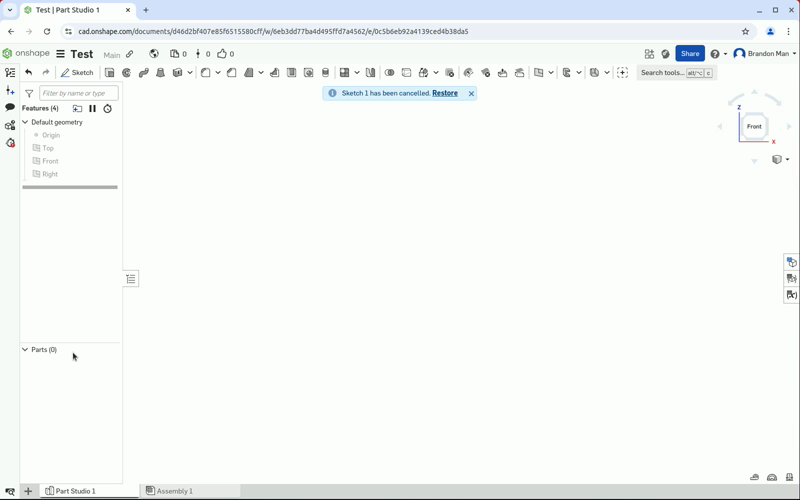
key(shift+s)
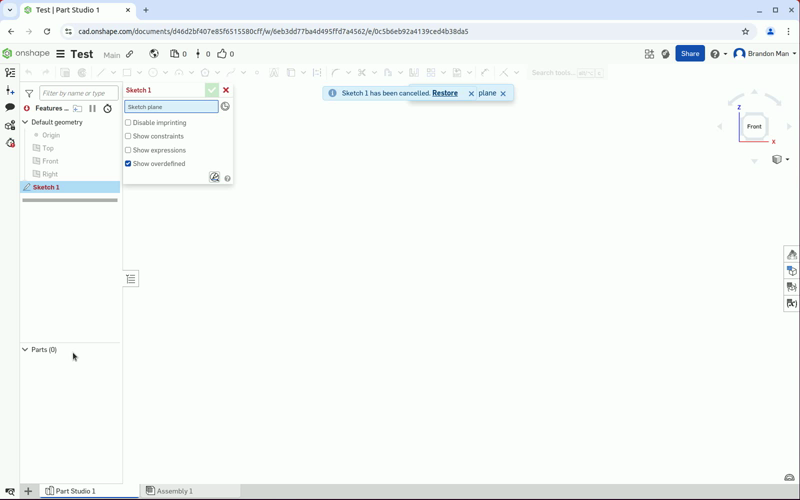
mouse_move(73, 163)
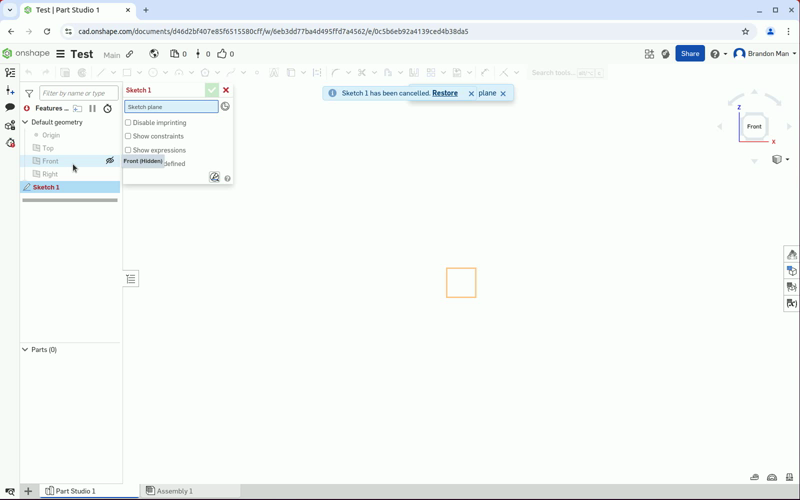
click(73, 163)
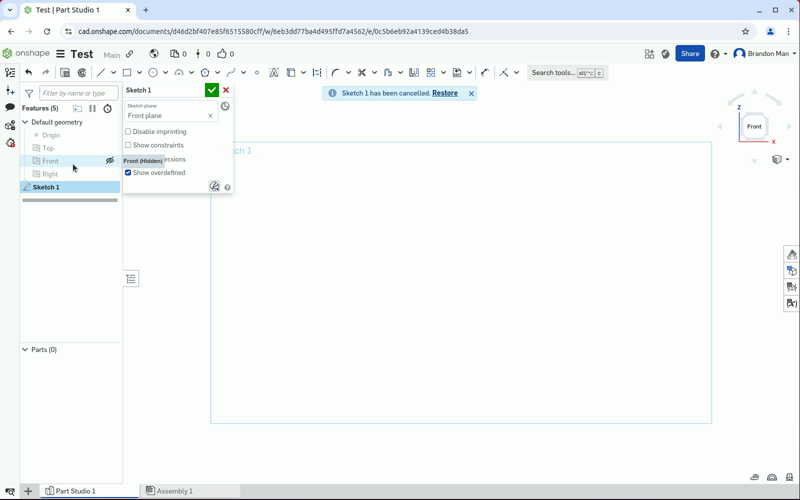
mouse_move(73, 352)
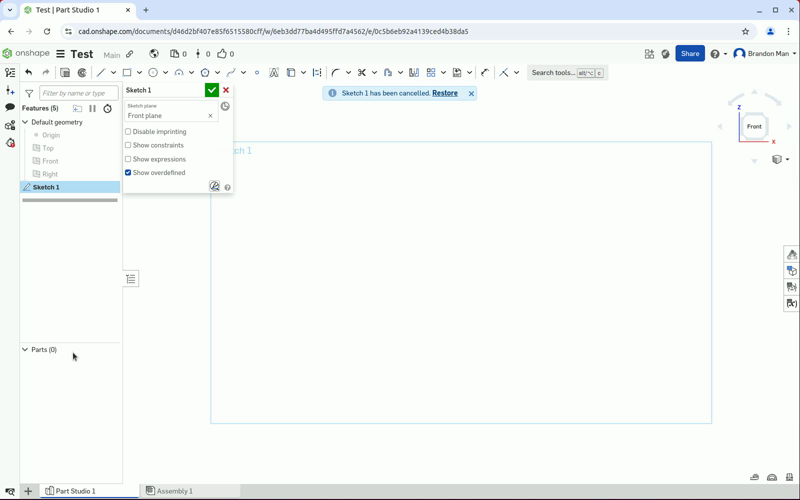
key(y)
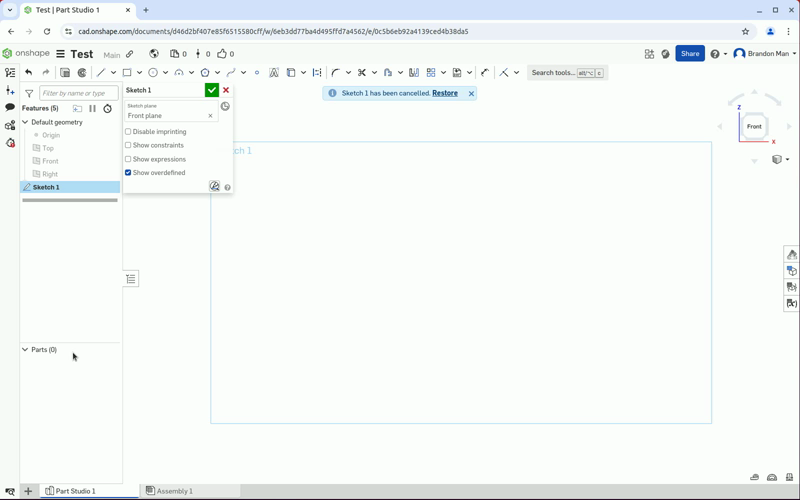
key(l)
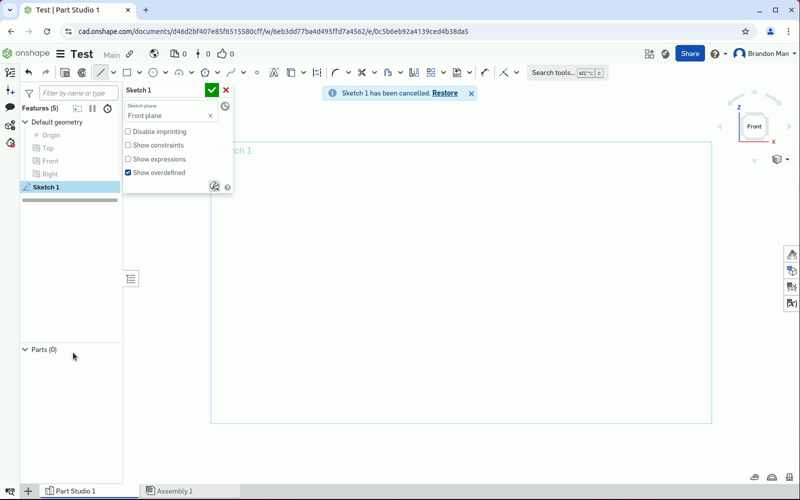
key_down(shift)
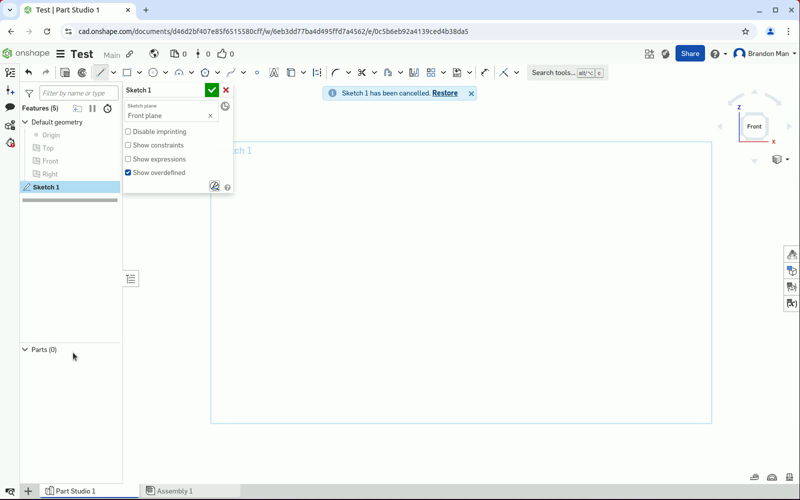
mouse_move(348, 339)
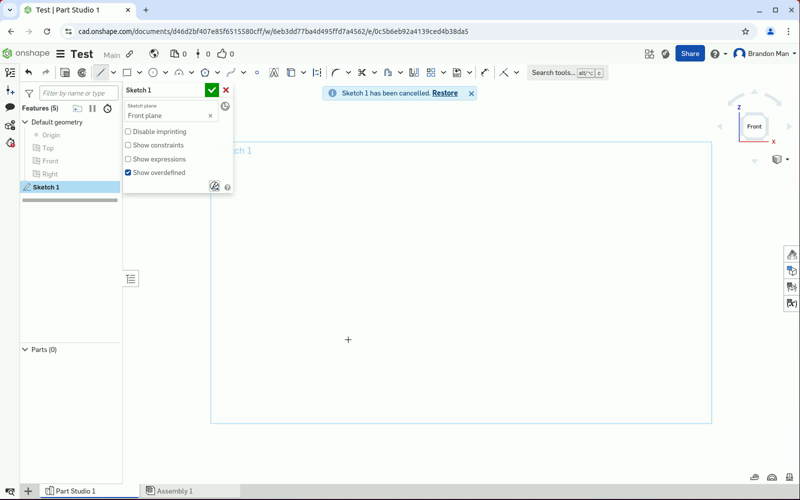
click(348, 339)
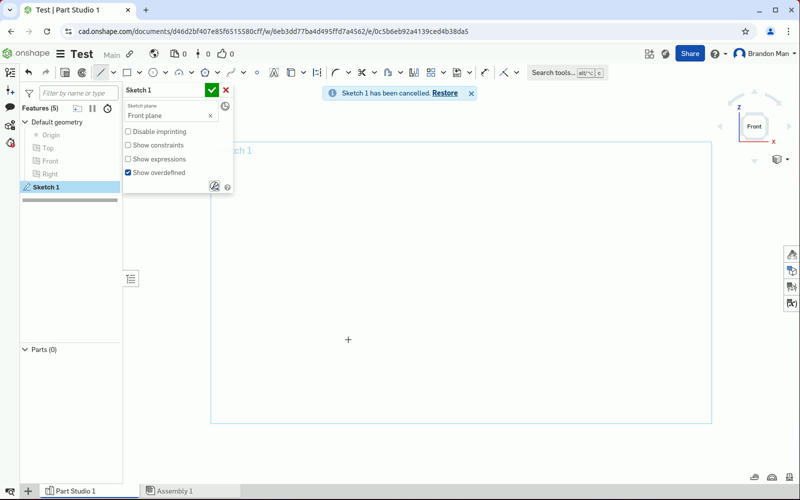
key_up(shift)
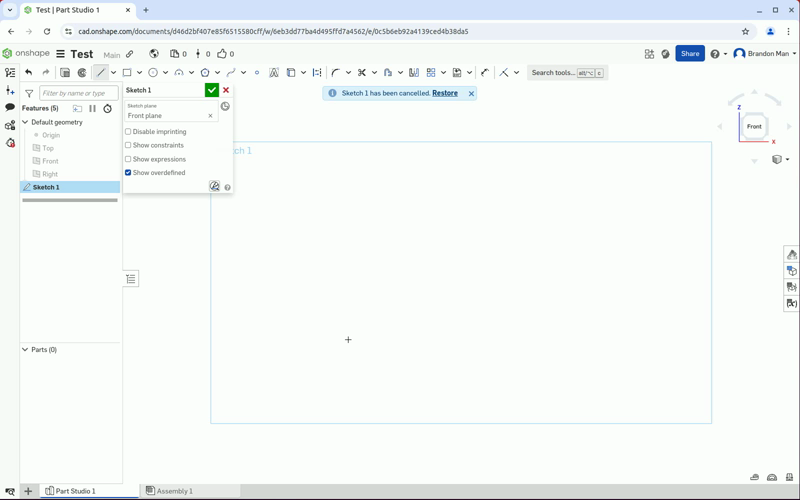
key_down(shift)
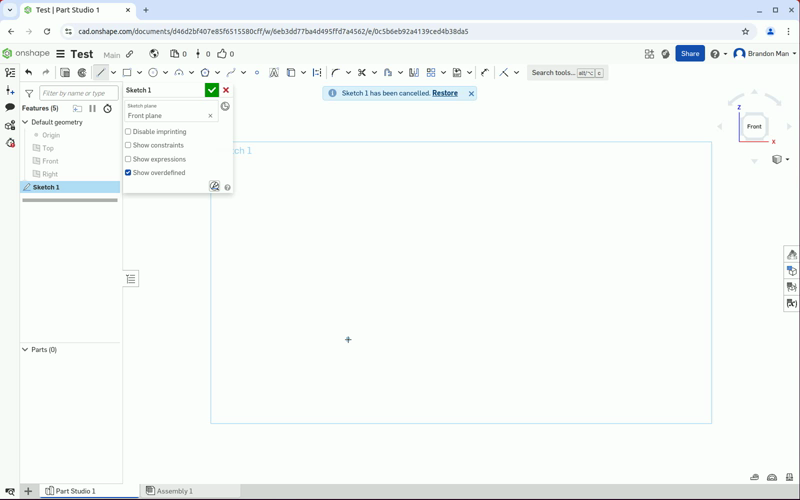
mouse_move(572, 339)
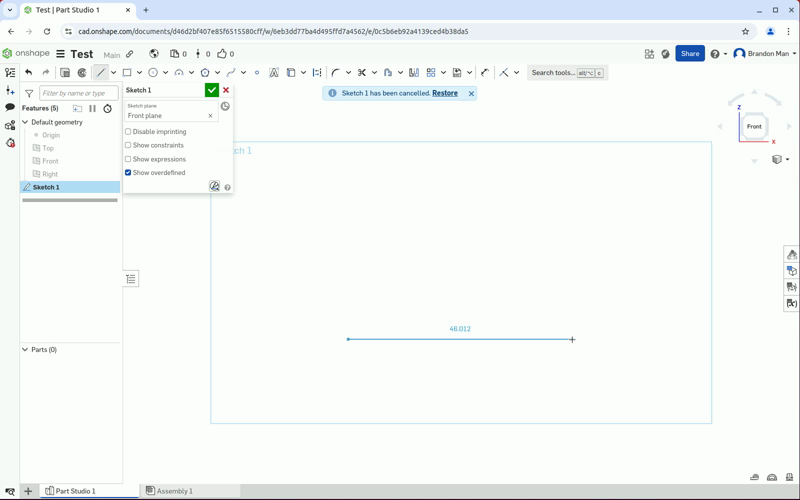
click(572, 339)
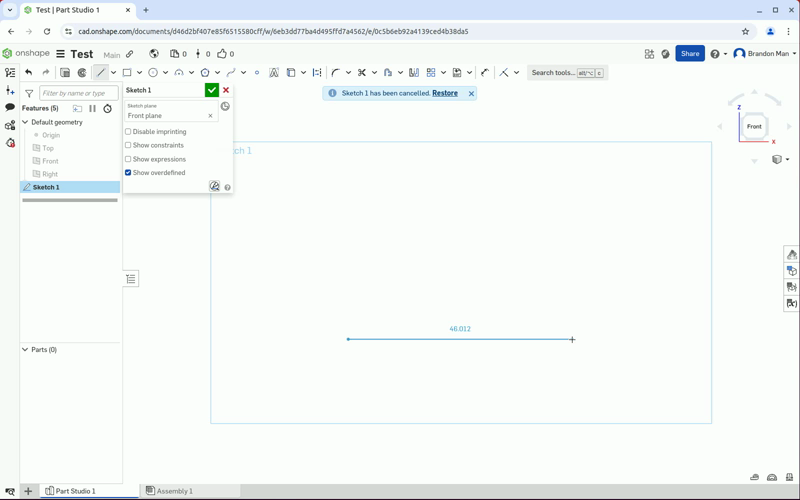
key_up(shift)
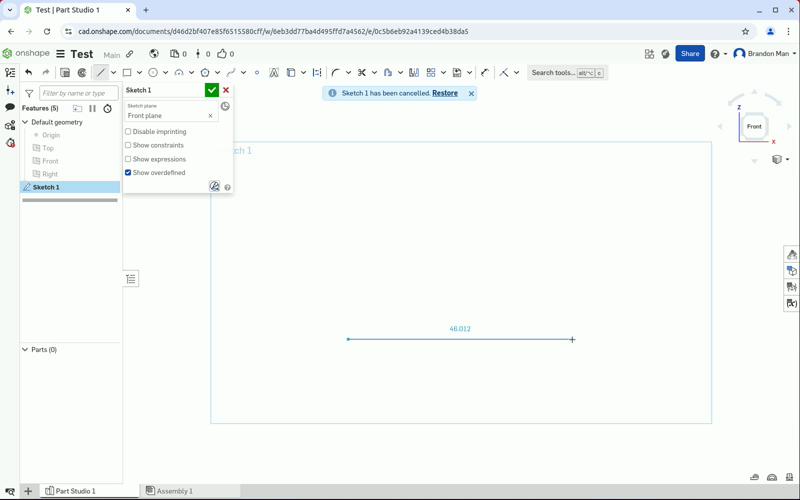
key_down(shift)
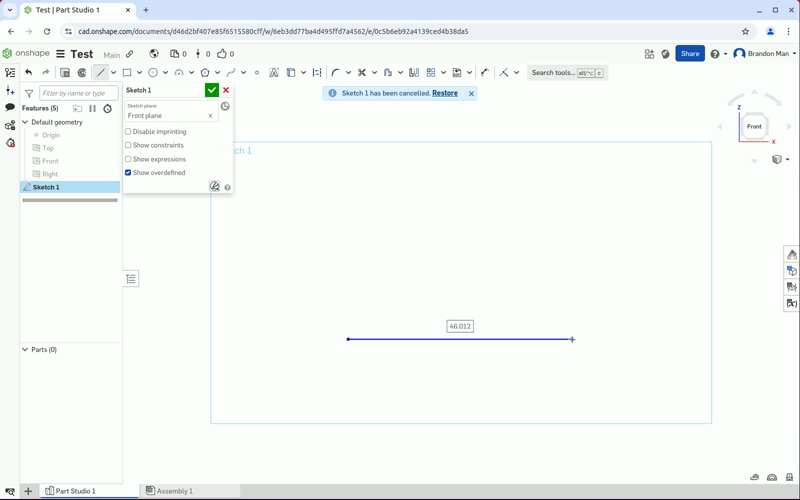
mouse_move(572, 226)
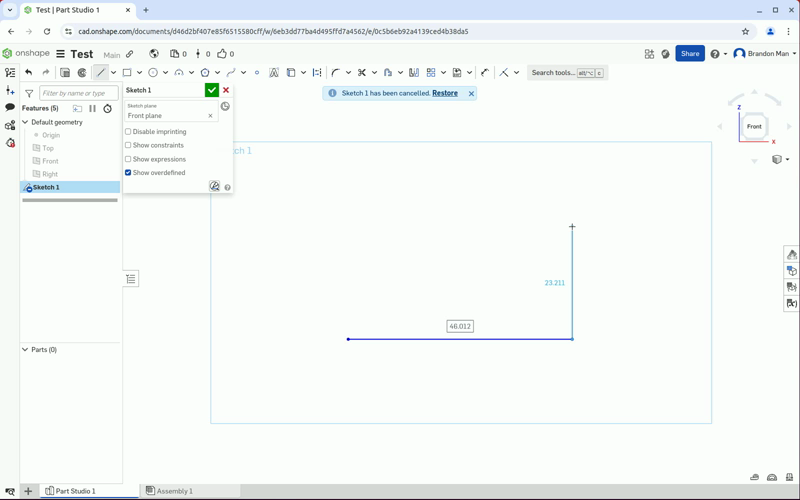
click(572, 226)
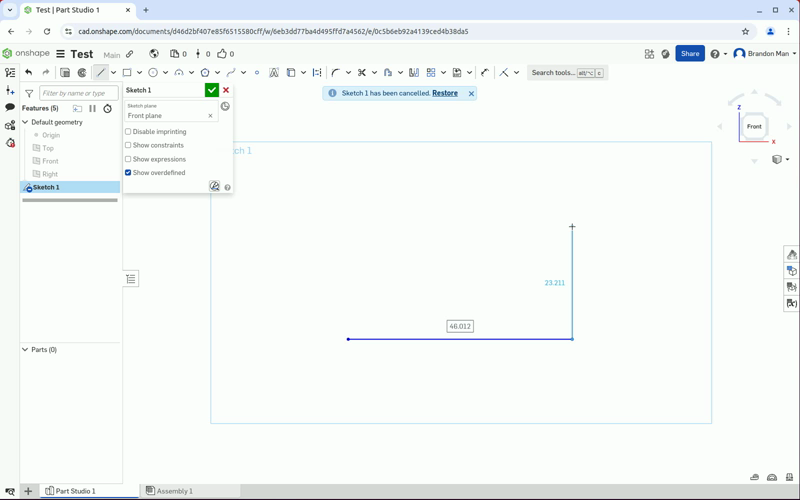
key_up(shift)
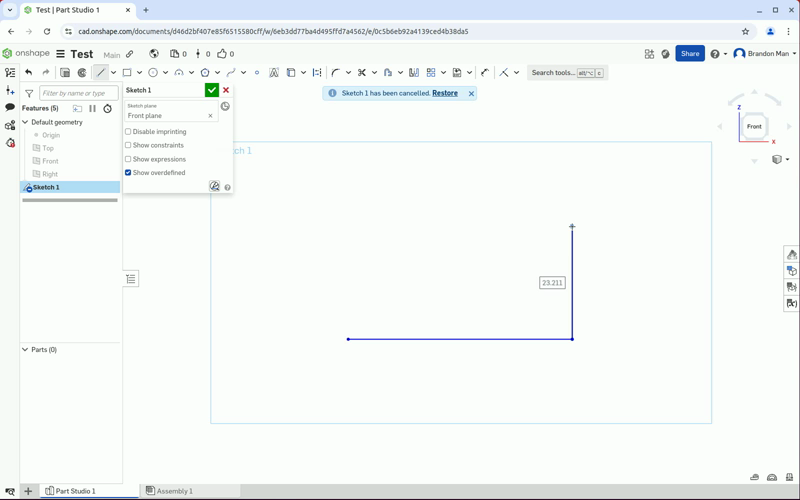
key_down(shift)
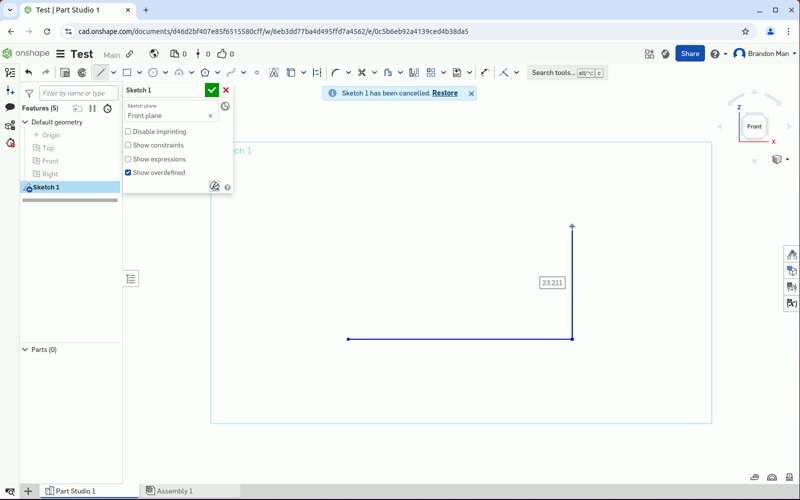
mouse_move(348, 226)
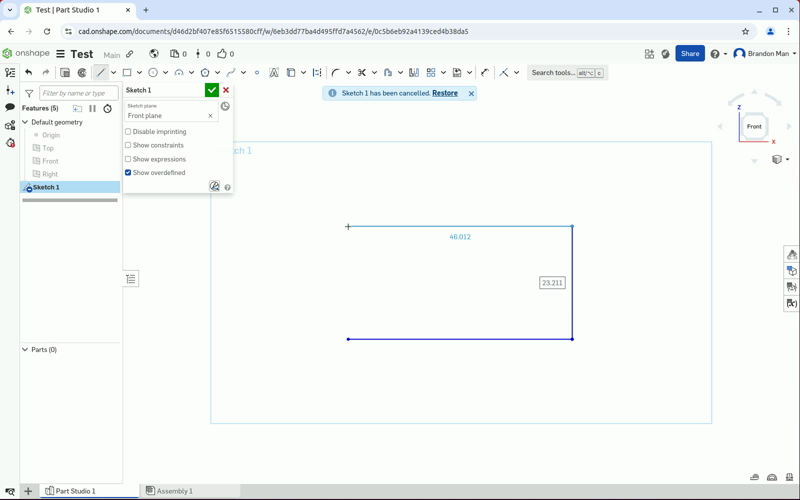
click(348, 226)
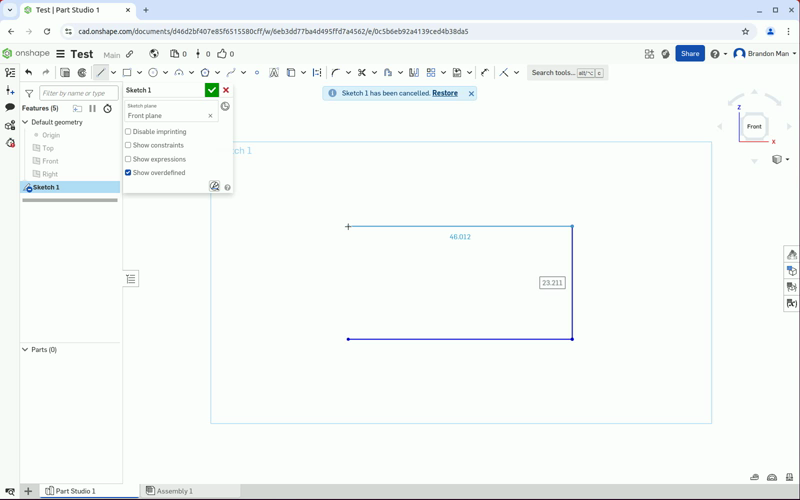
key_up(shift)
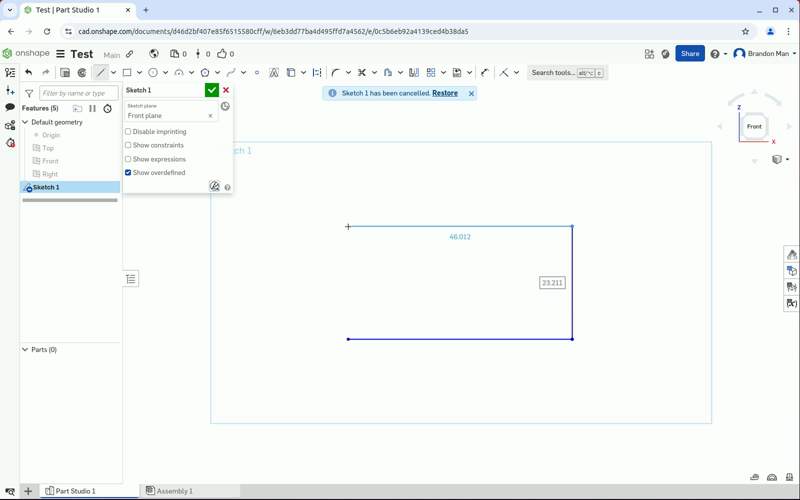
key_down(shift)
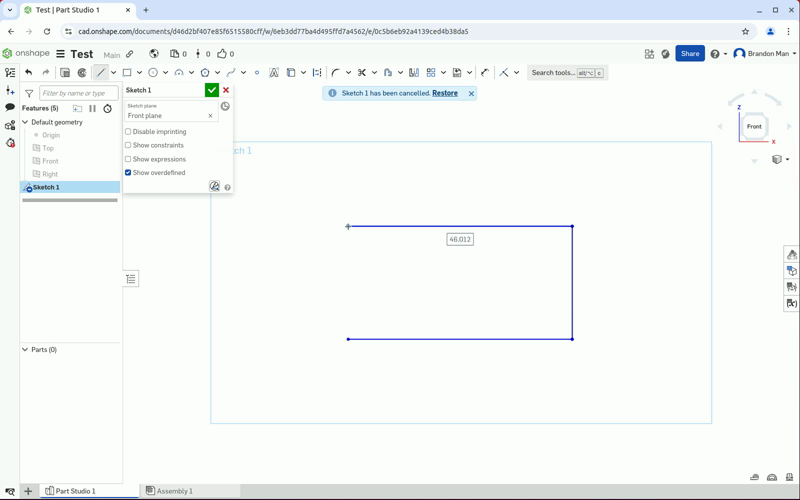
mouse_move(348, 339)
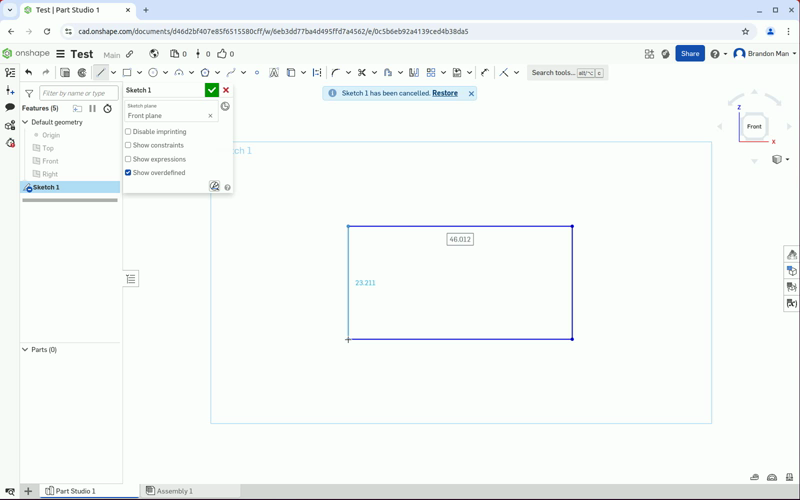
key_up(shift)
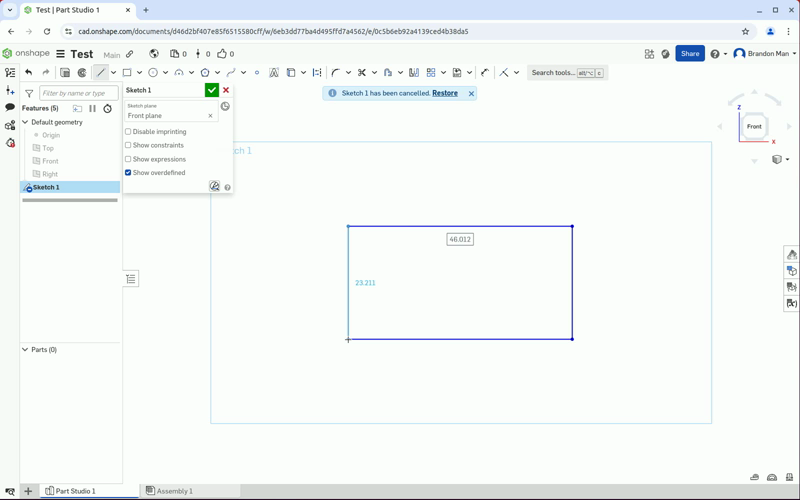
click(348, 339)
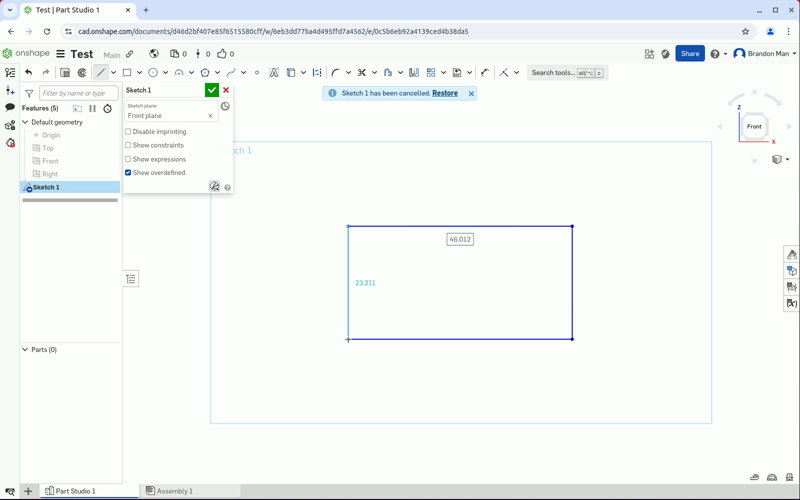
key(esc)
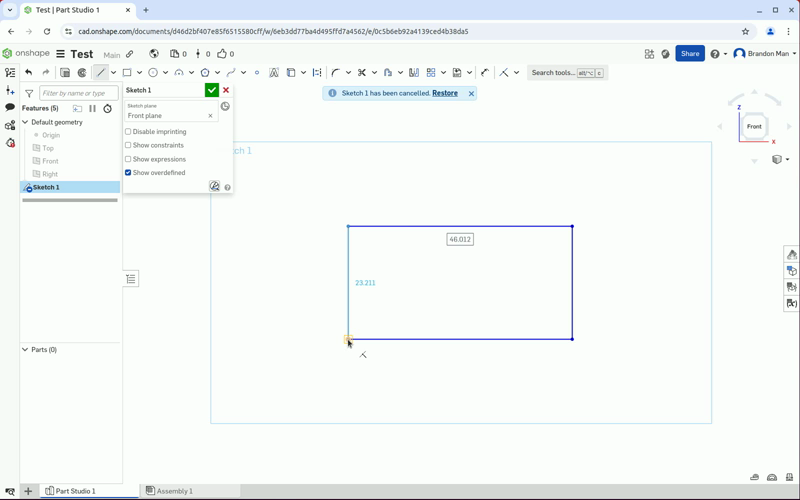
key(c)
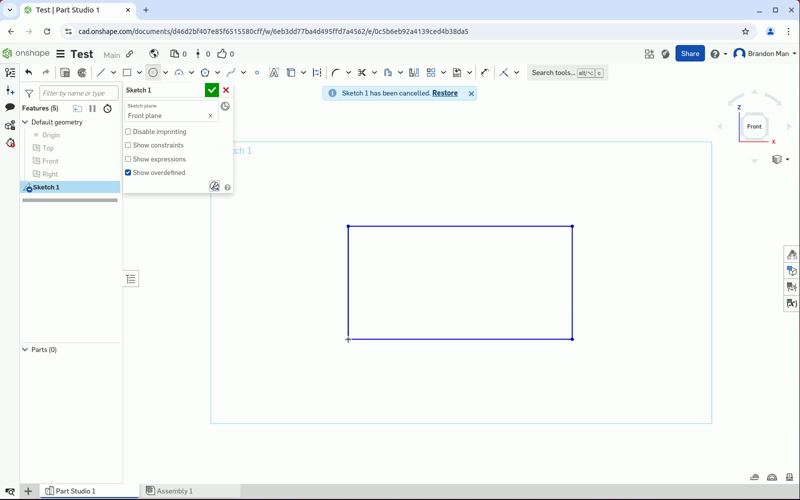
key_down(shift)
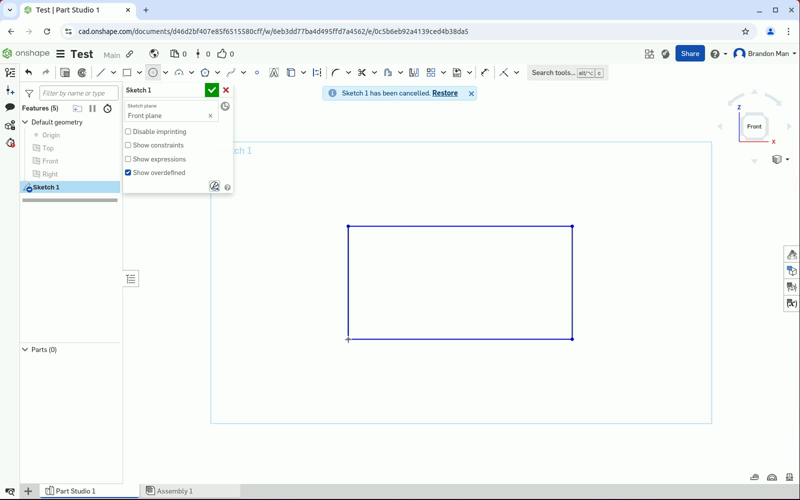
mouse_move(404, 282)
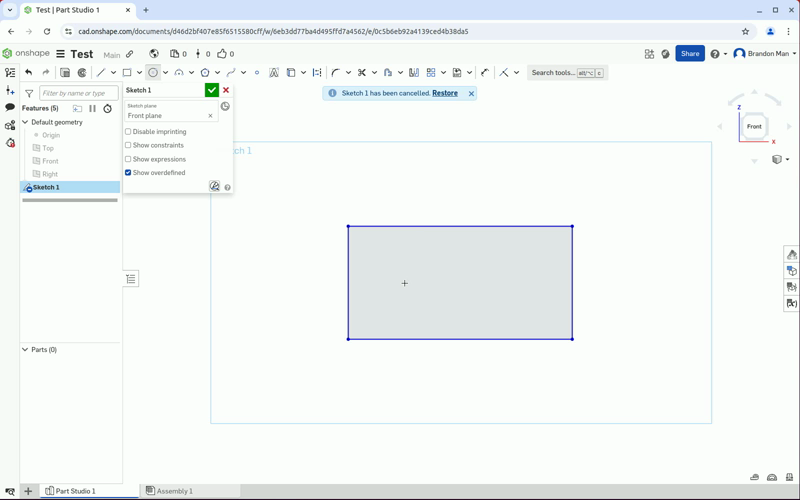
click(404, 282)
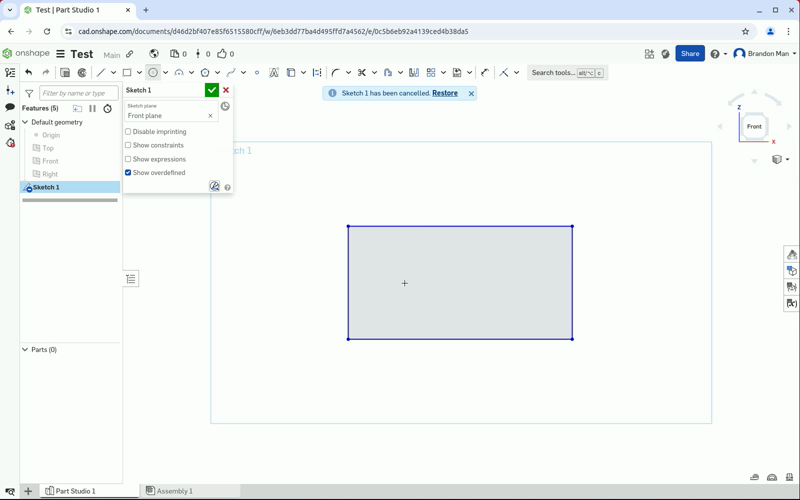
key_up(shift)
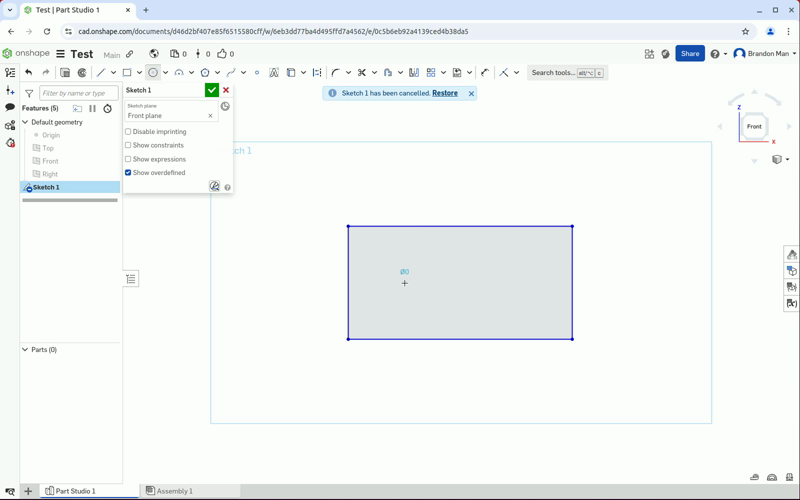
mouse_move(423, 282)
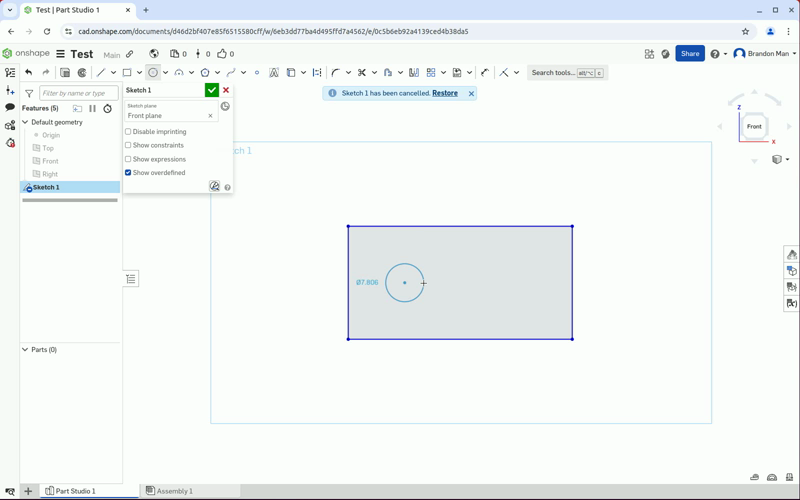
click(423, 282)
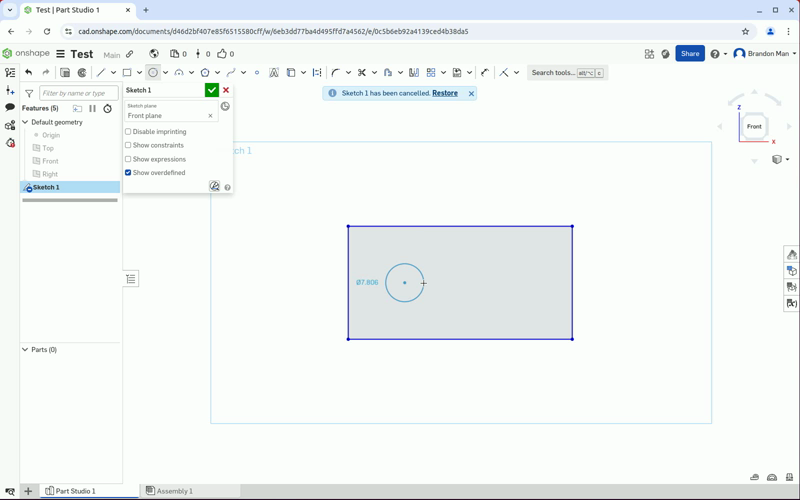
key(esc)
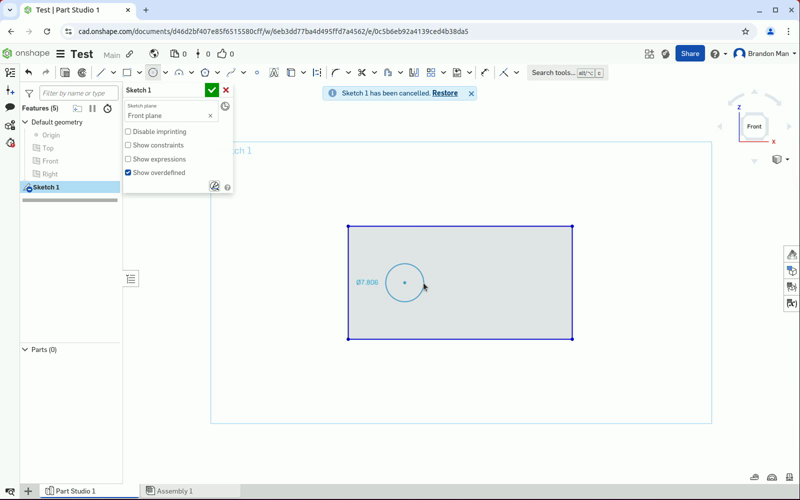
key(c)
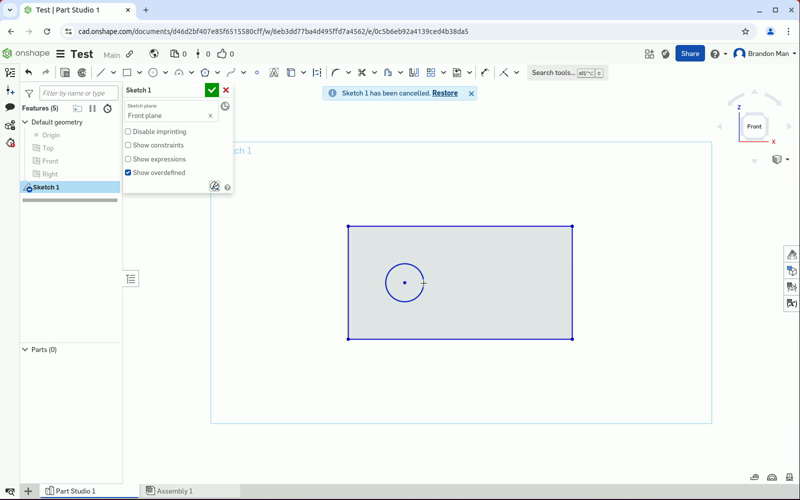
key_down(shift)
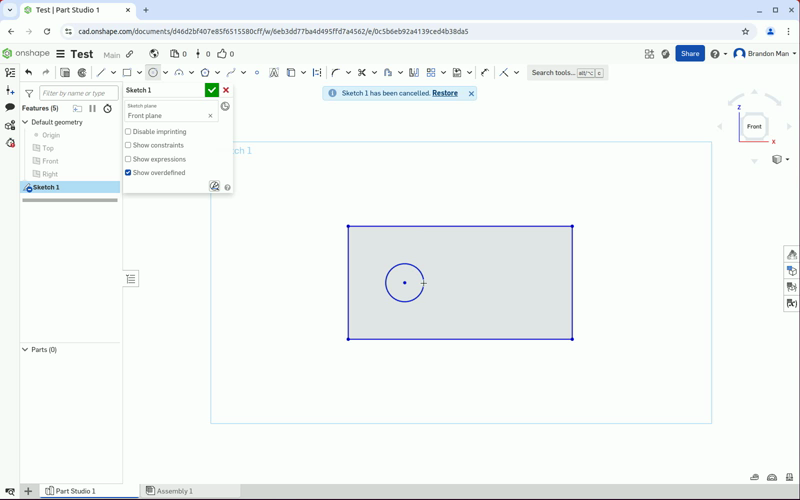
mouse_move(515, 282)
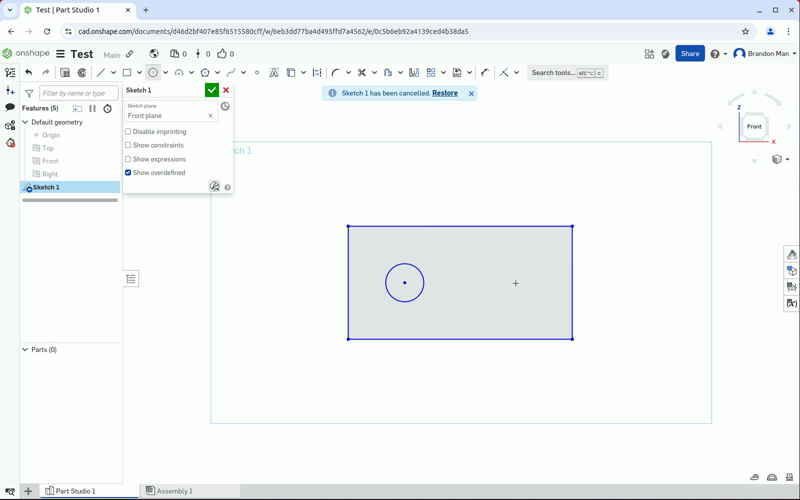
click(515, 282)
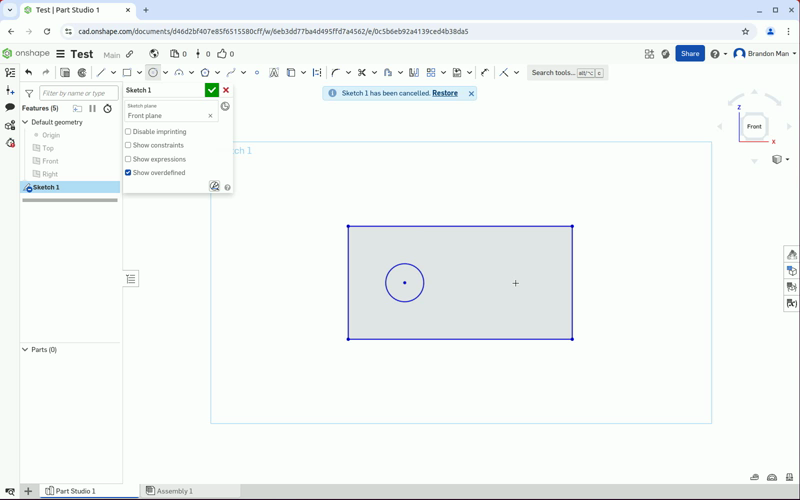
key_up(shift)
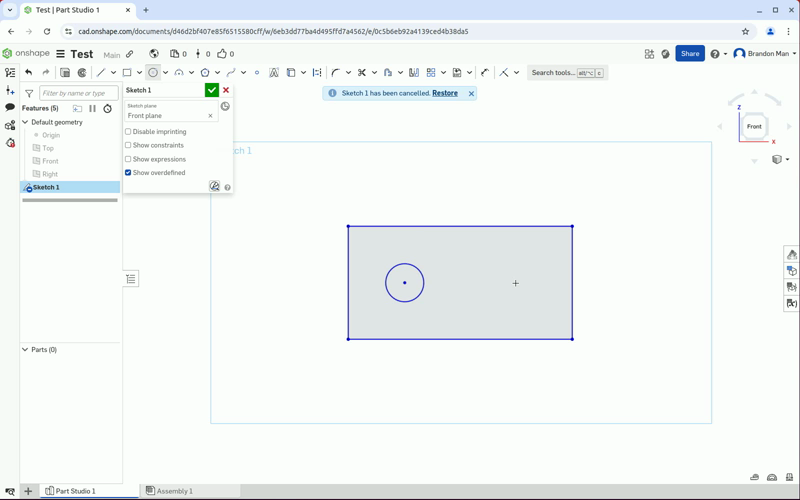
mouse_move(534, 282)
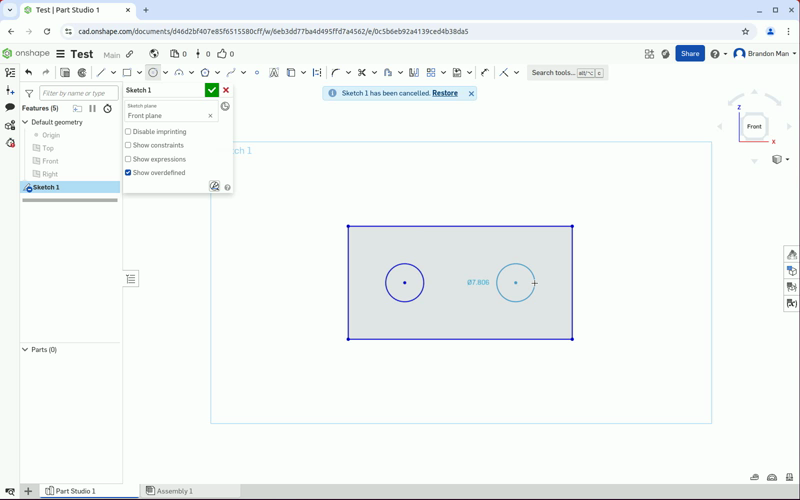
click(534, 282)
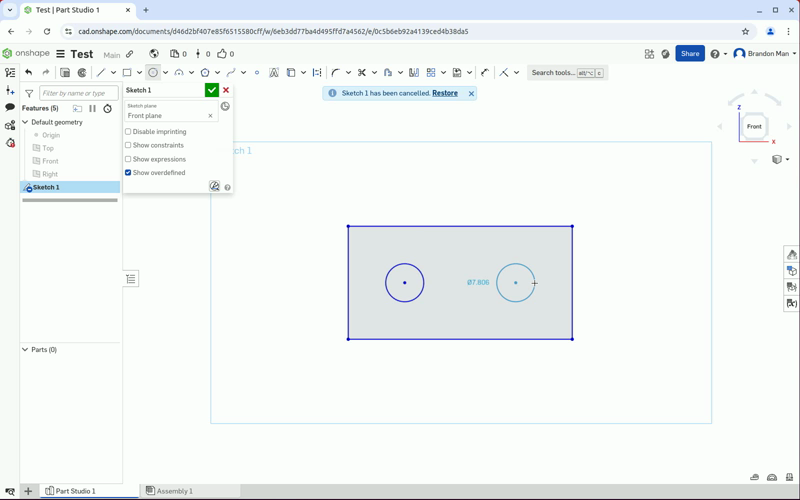
key(esc)
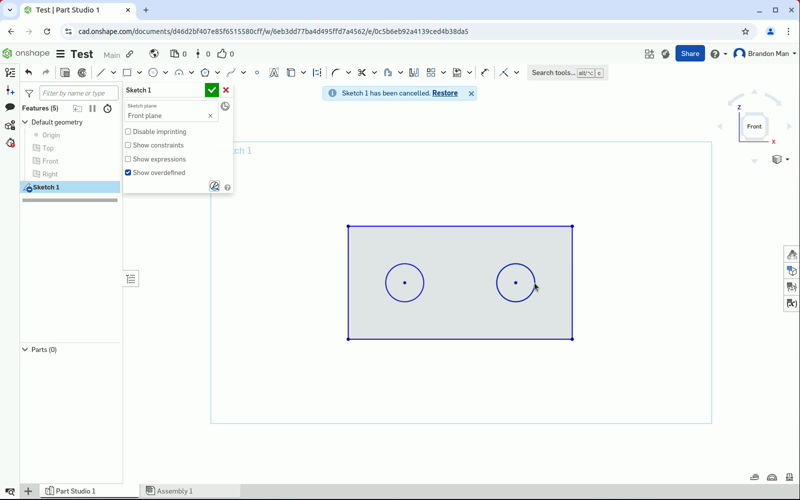
mouse_move(553, 278)
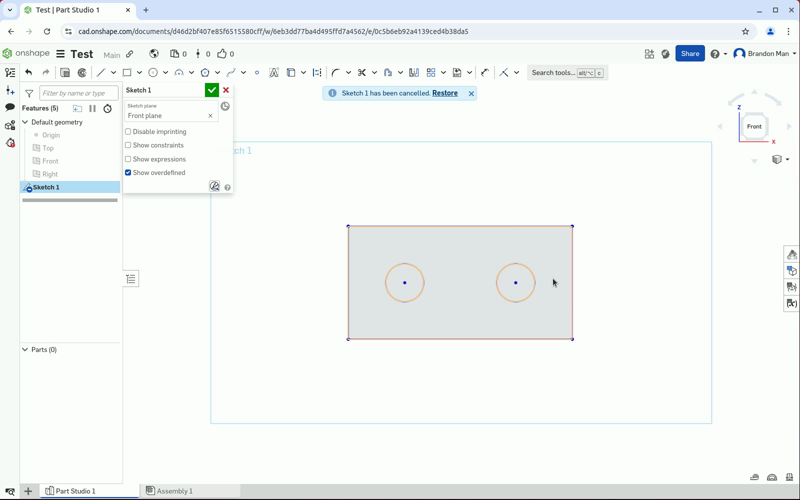
click(553, 278)
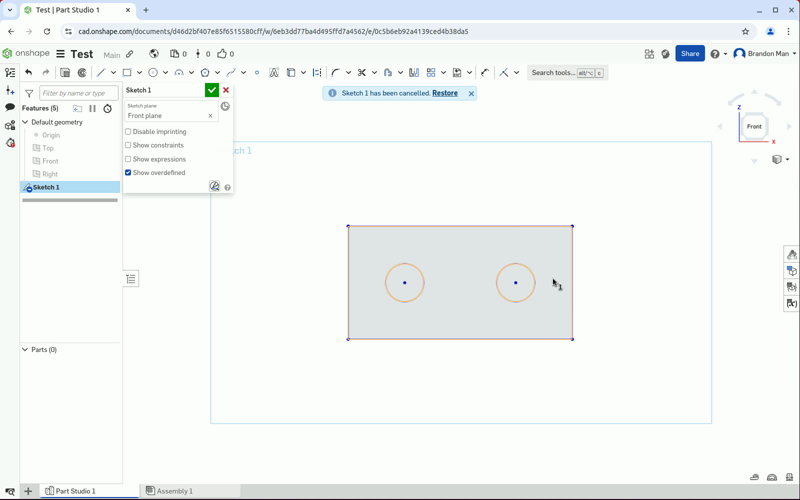
mouse_move(73, 352)
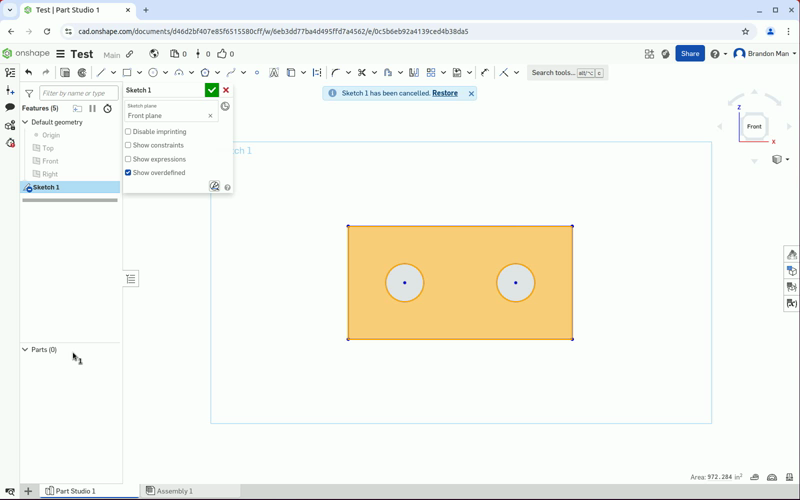
key(shift+y)
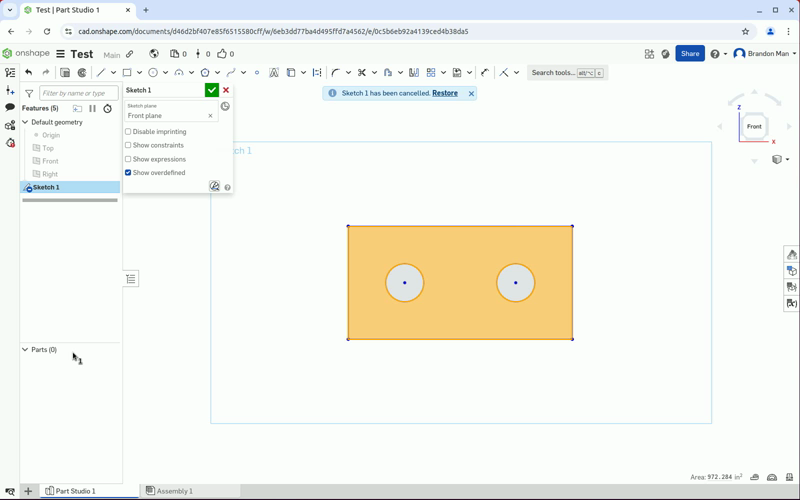
key(shift+e)
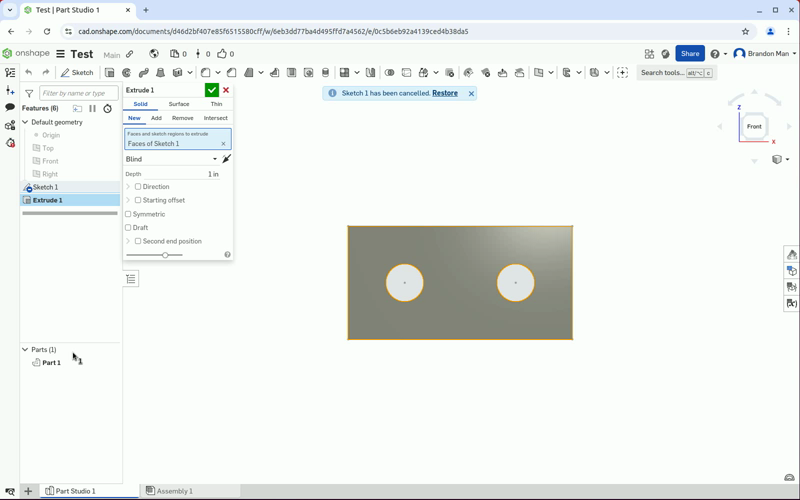
mouse_move(143, 106)
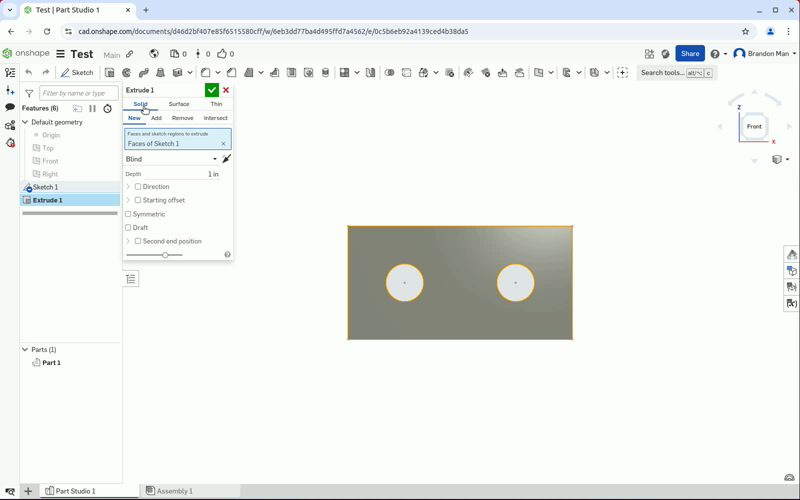
click(143, 106)
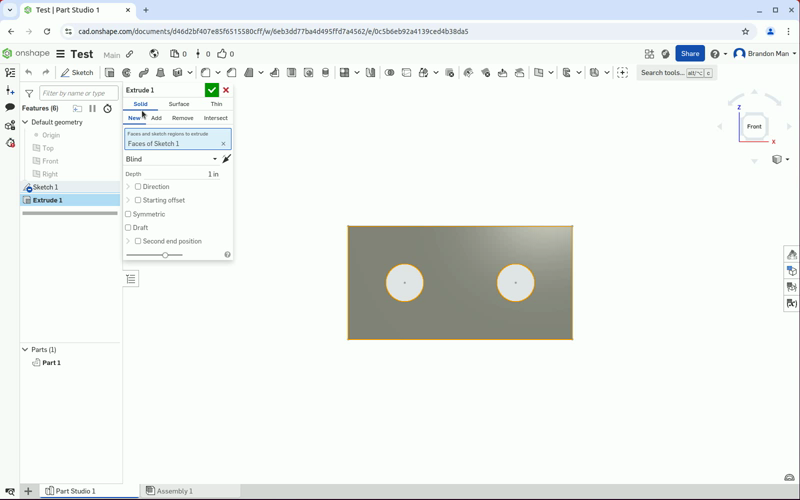
mouse_move(137, 120)
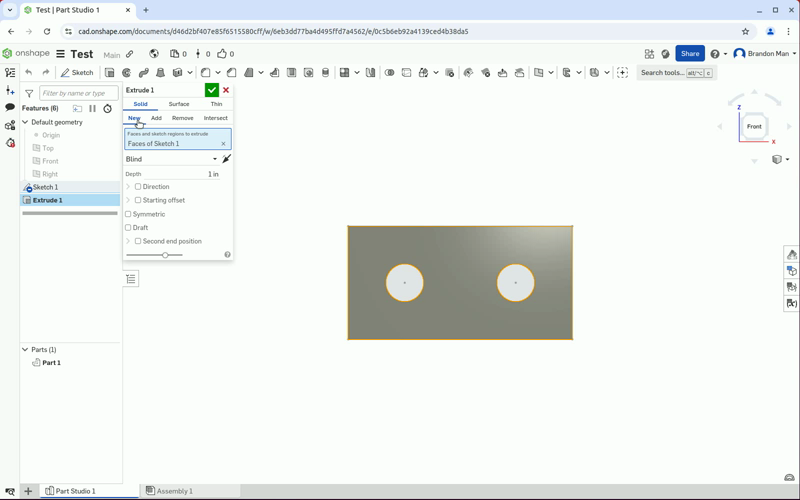
click(137, 120)
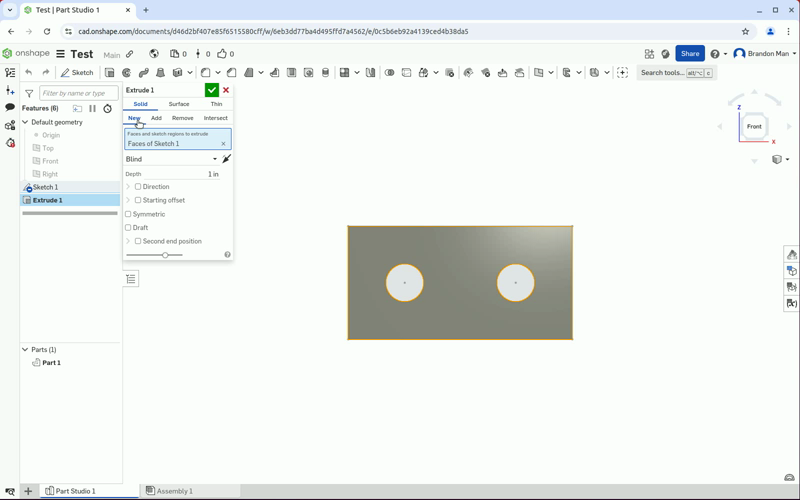
key(tab, 4)
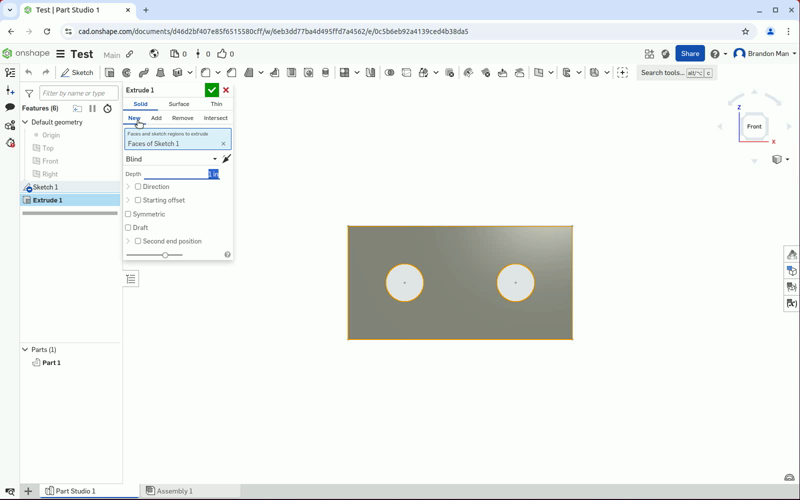
text(7.703)
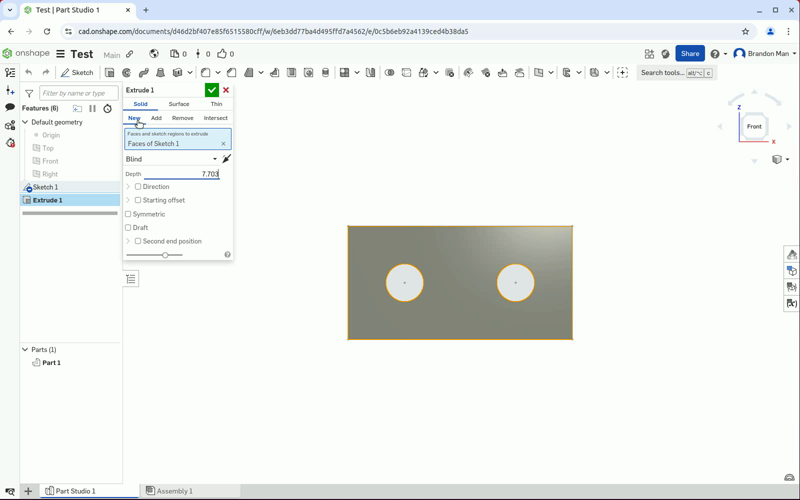
key(enter)
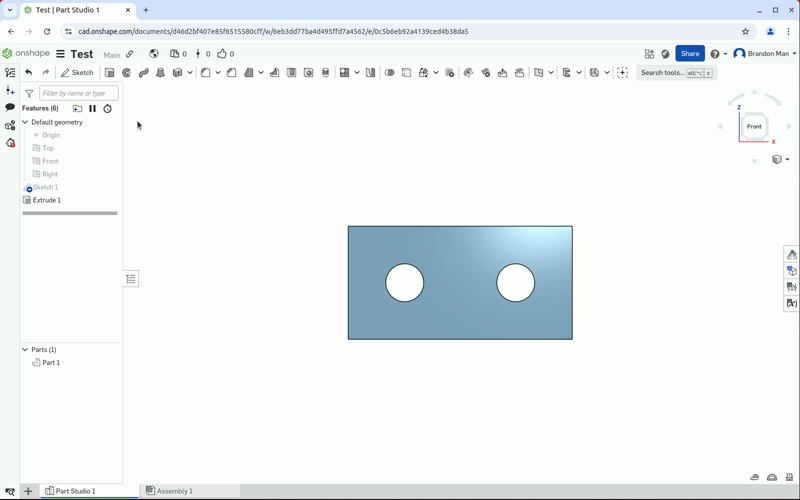
key(shift+h)
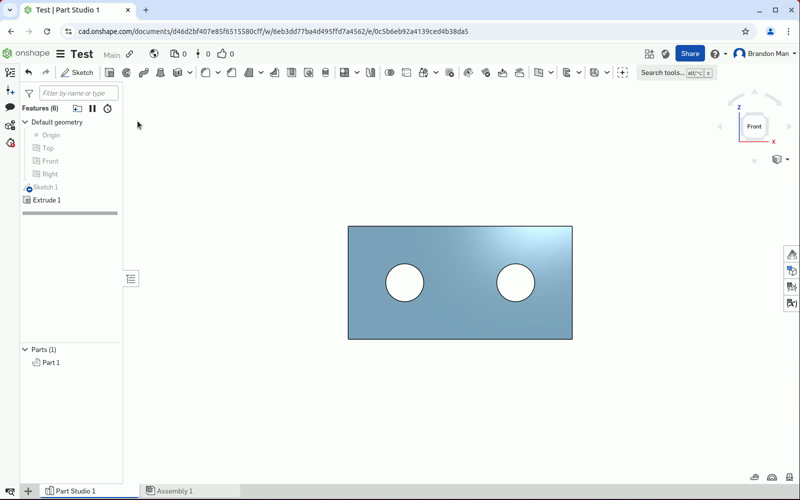
key(shift+h)
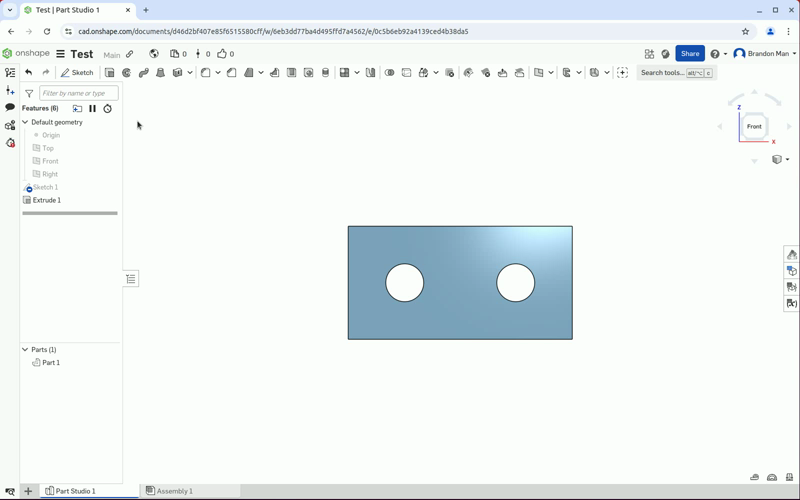
mouse_move(73, 189)
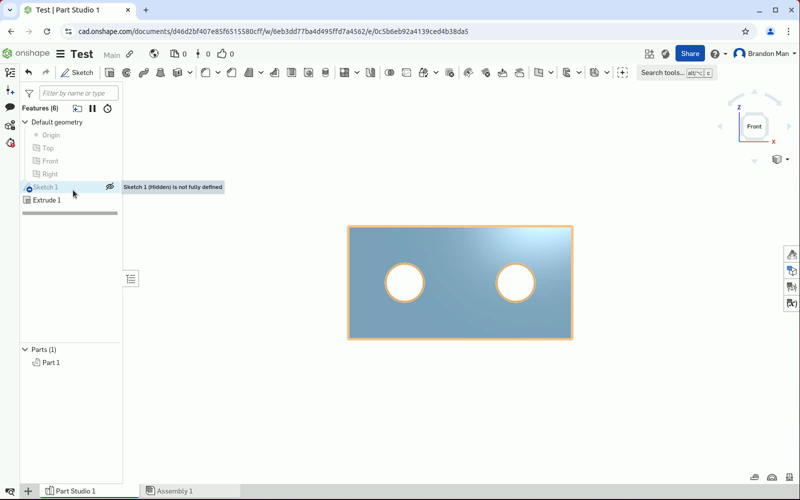
click(73, 189)
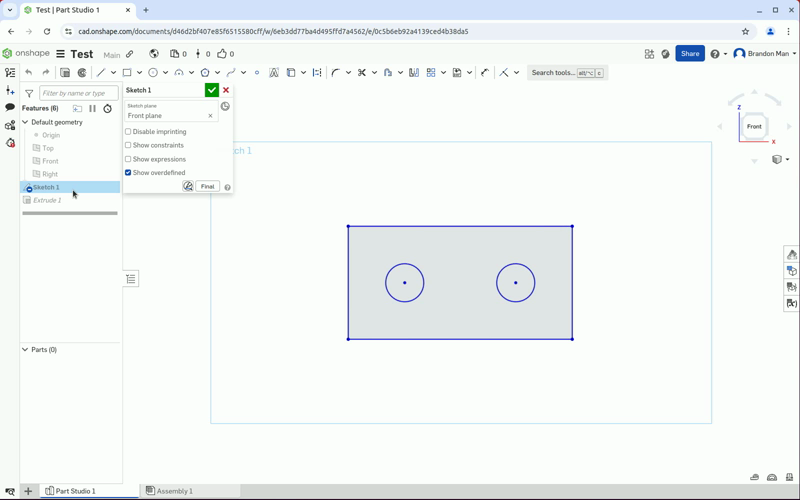
mouse_move(229, 92)
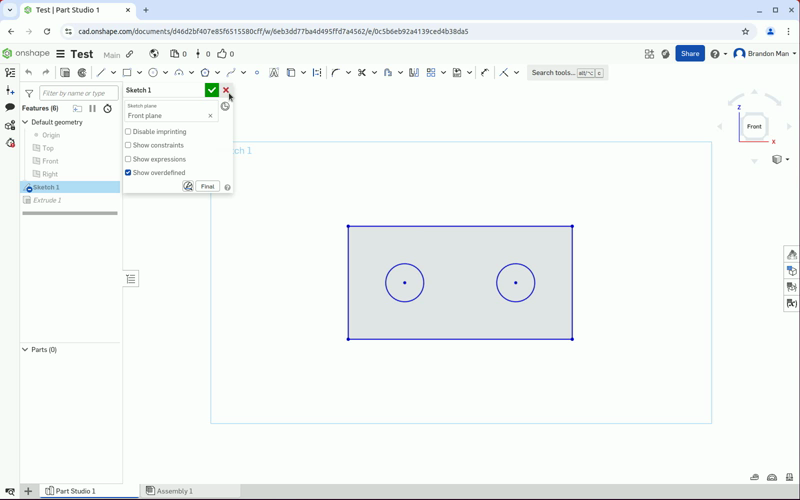
click(229, 92)
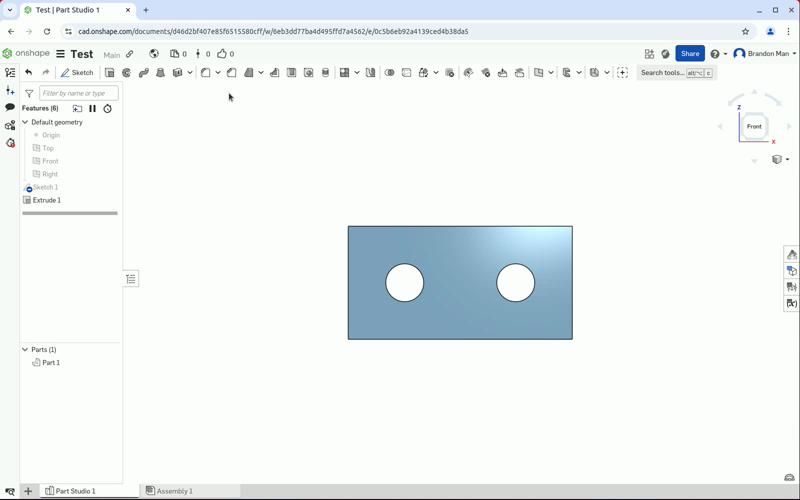
mouse_move(73, 352)
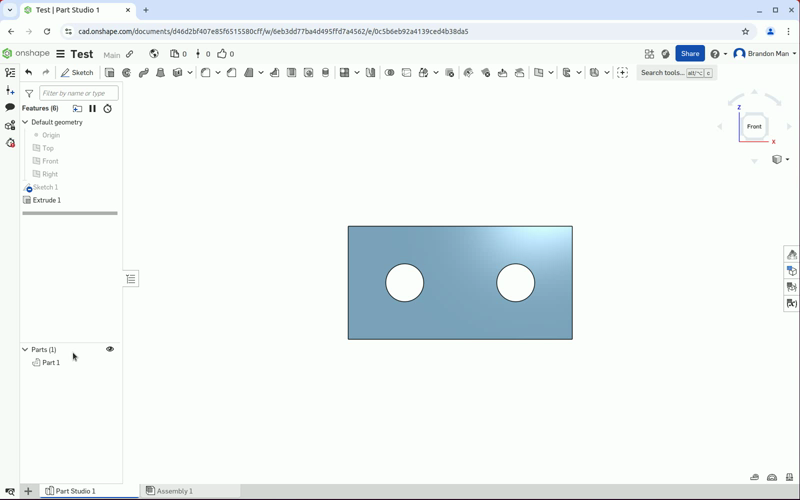
key(y)
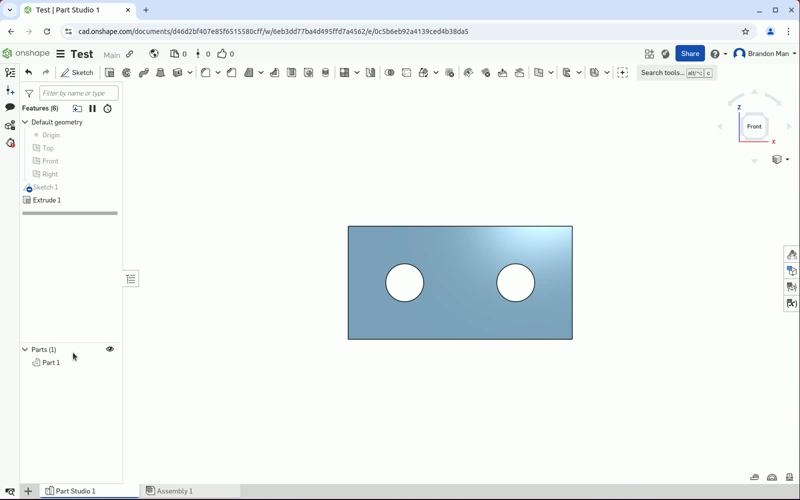
key(shift+p)
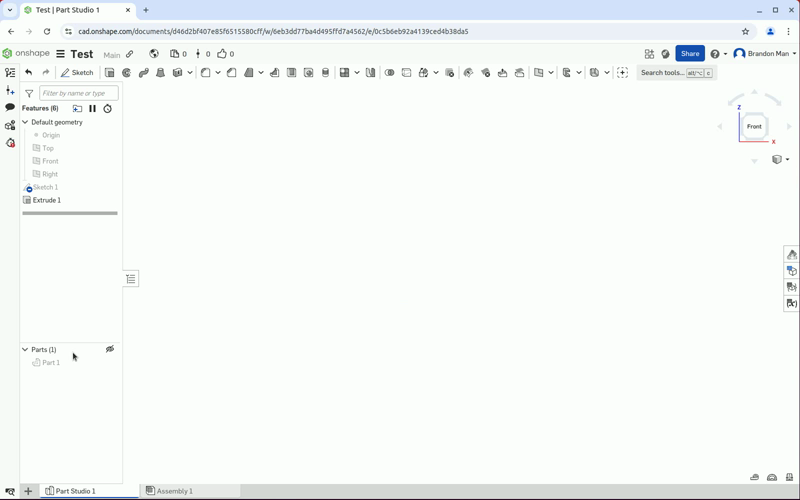
key(space)
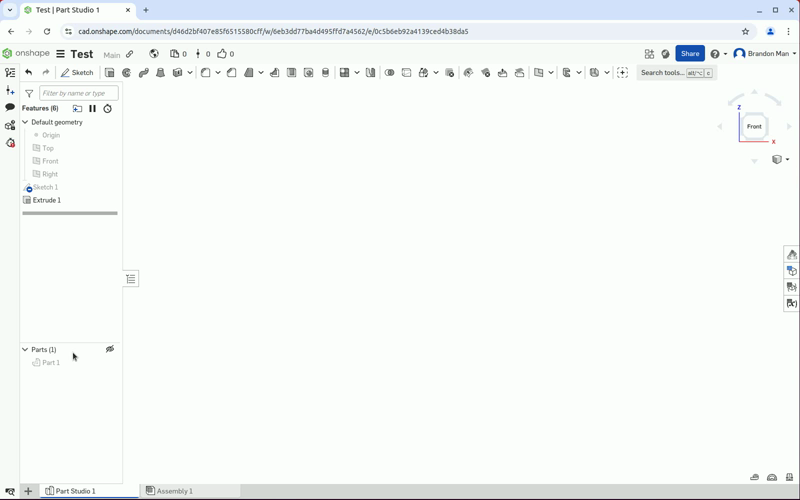
key_down(shift)
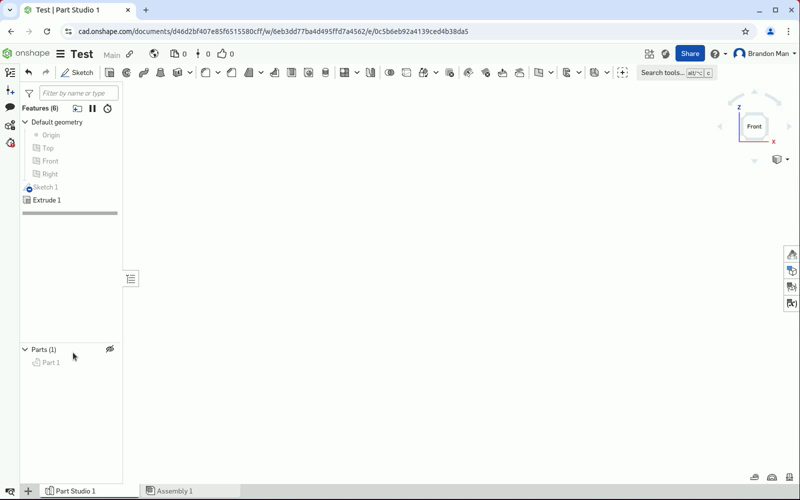
key(down)
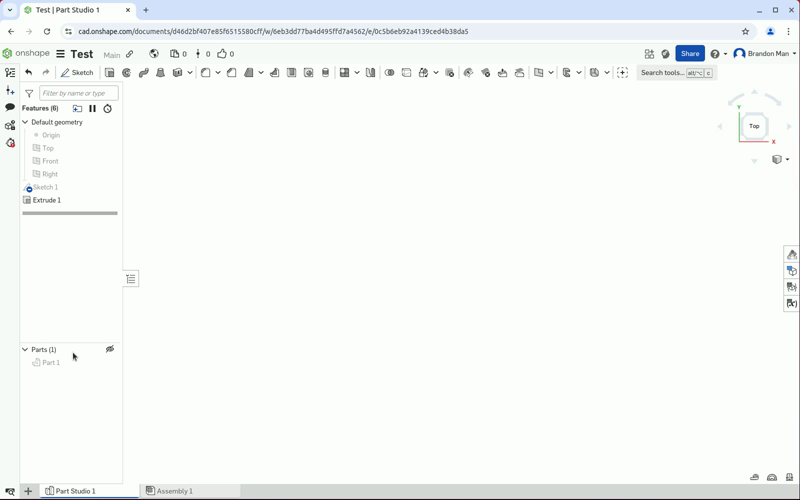
key_up(shift)
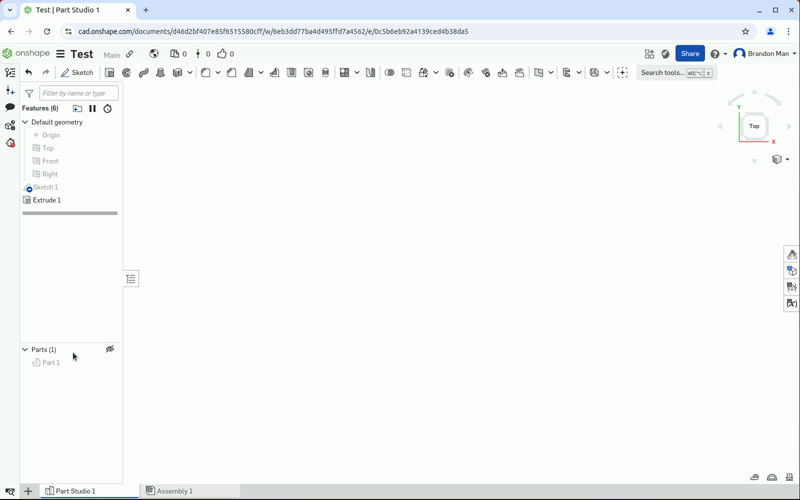
mouse_move(73, 352)
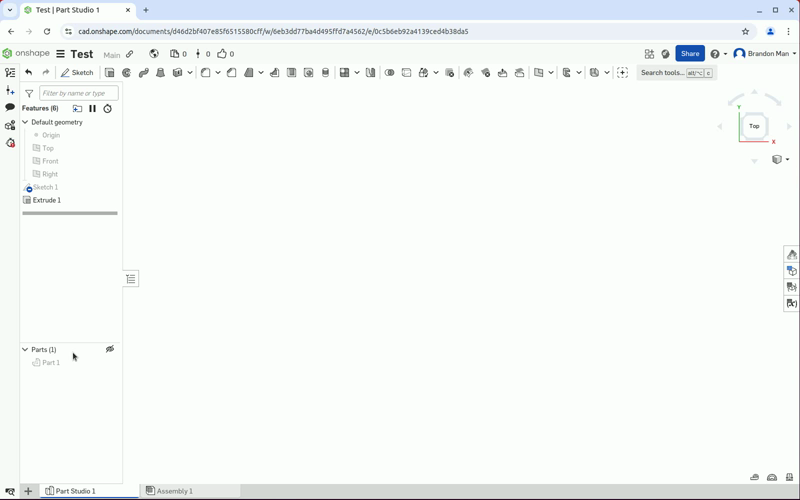
key(shift+y)
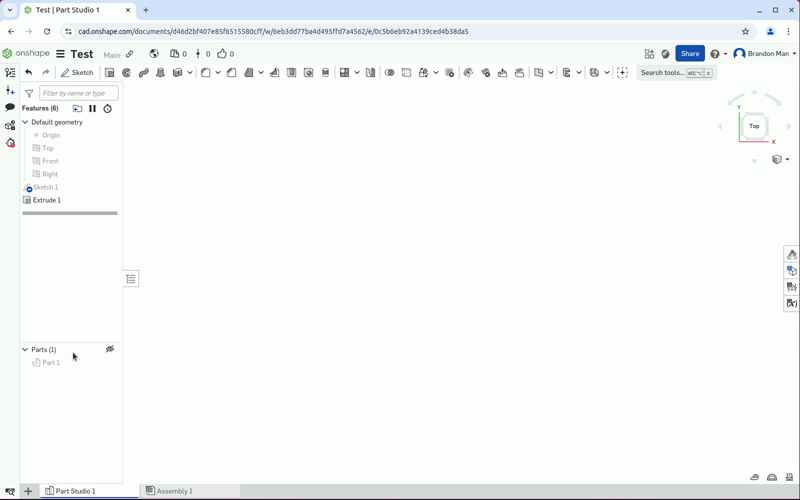
key(shift+s)
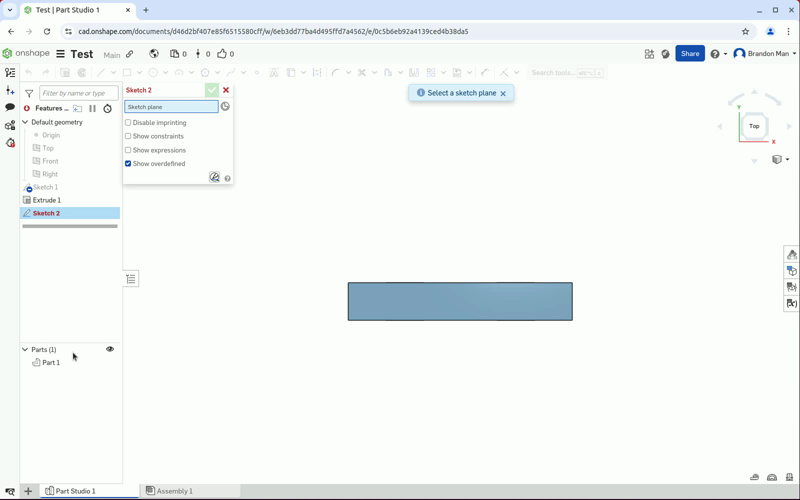
mouse_move(73, 150)
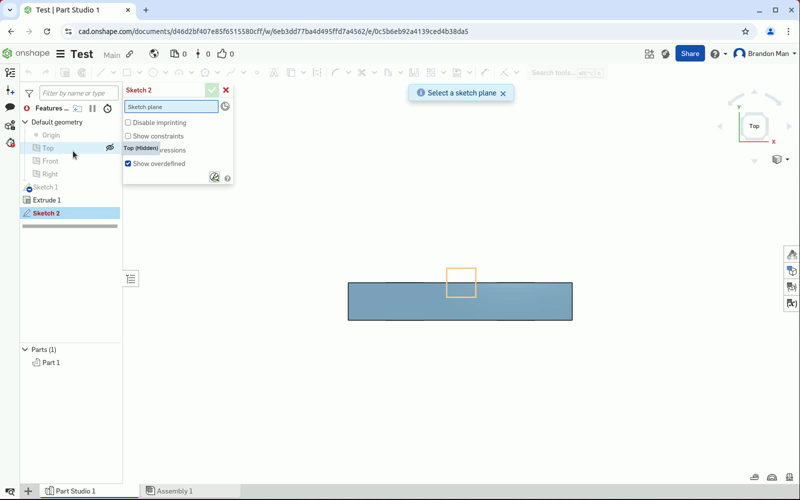
click(73, 150)
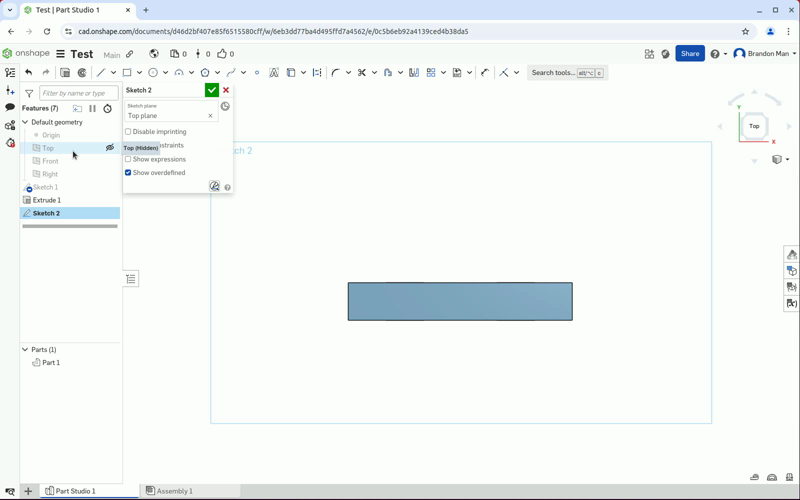
mouse_move(73, 352)
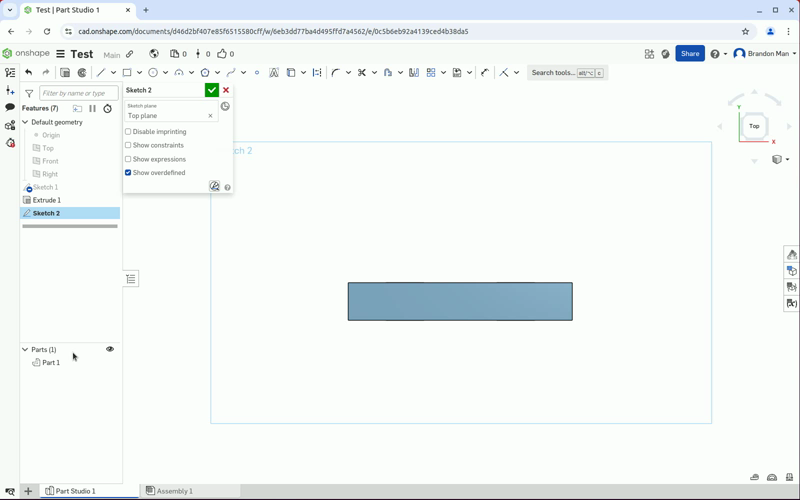
key(y)
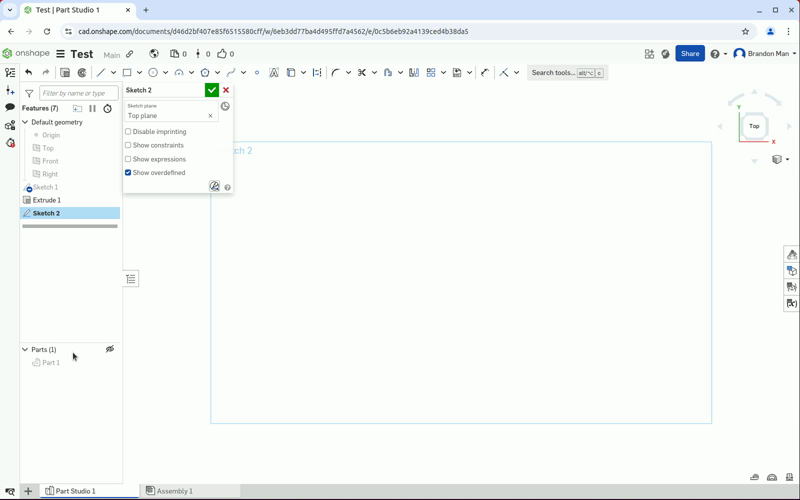
key(l)
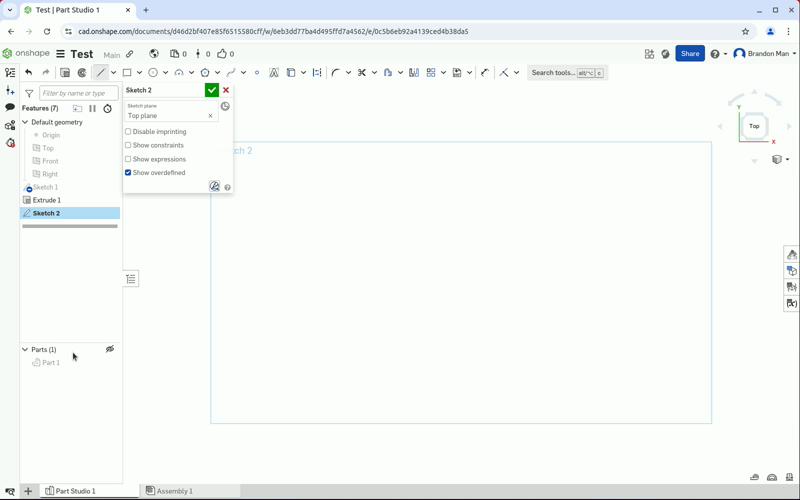
key_down(shift)
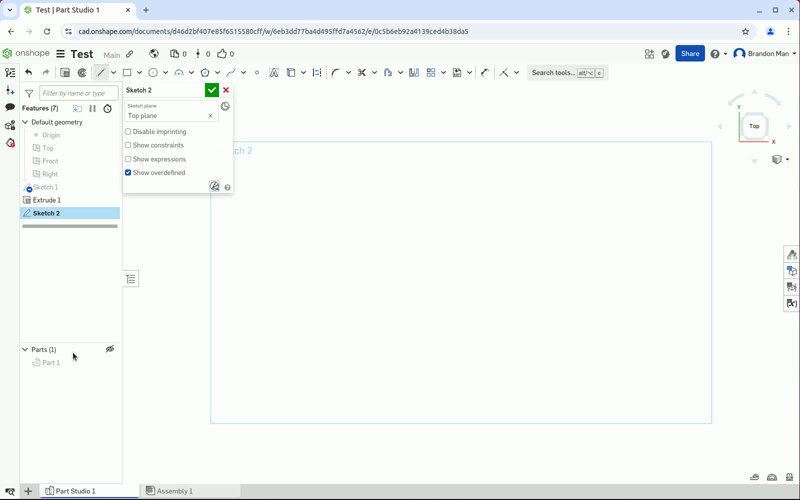
mouse_move(441, 306)
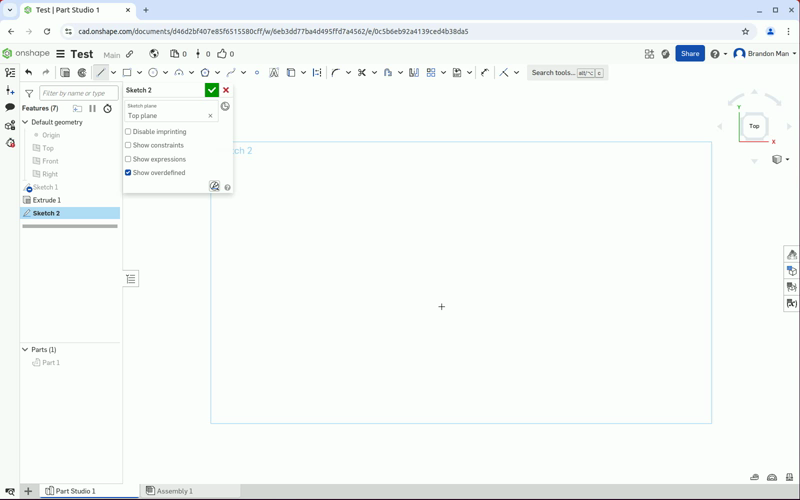
click(441, 306)
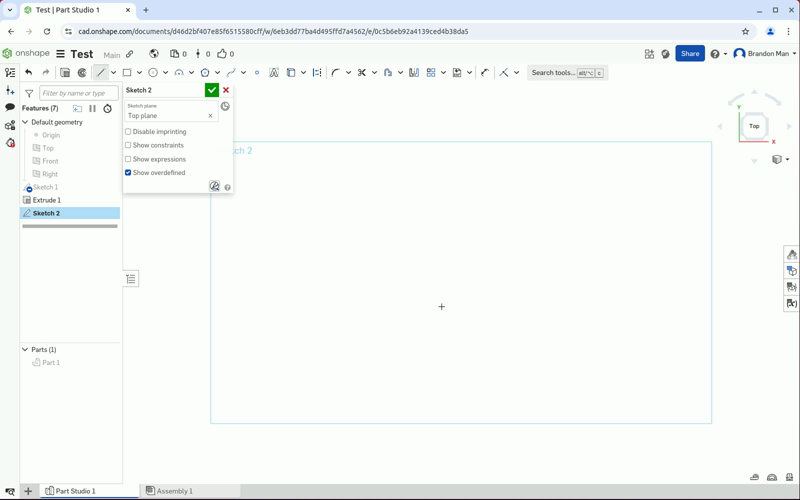
key_up(shift)
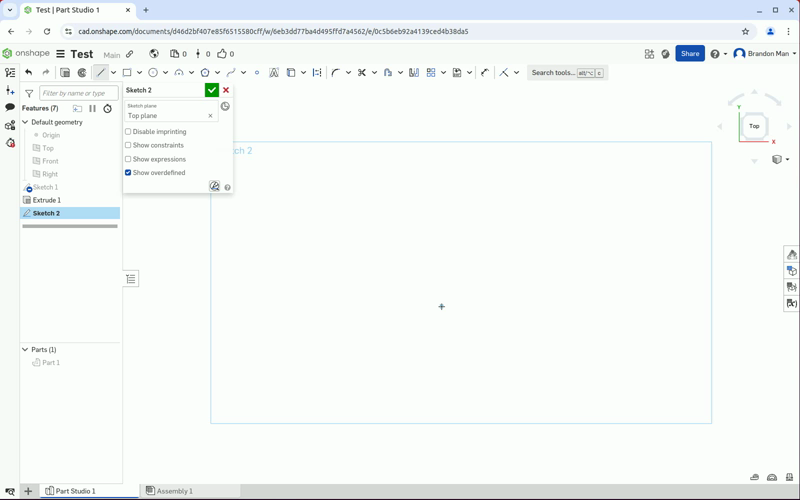
key_down(shift)
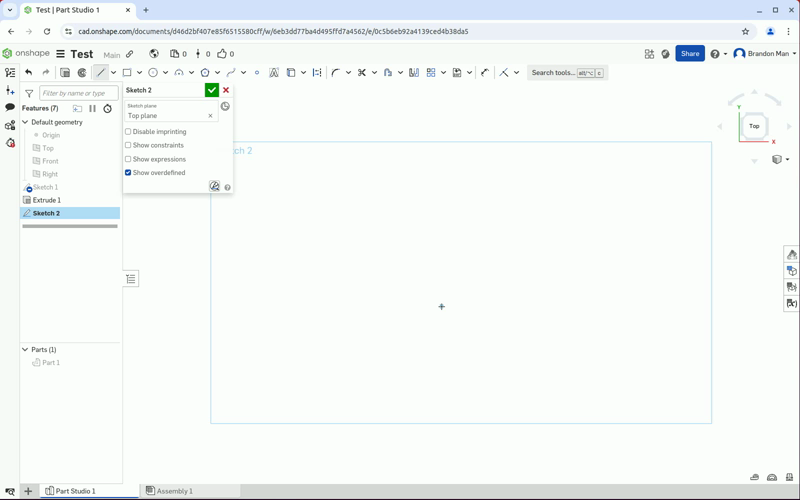
mouse_move(471, 306)
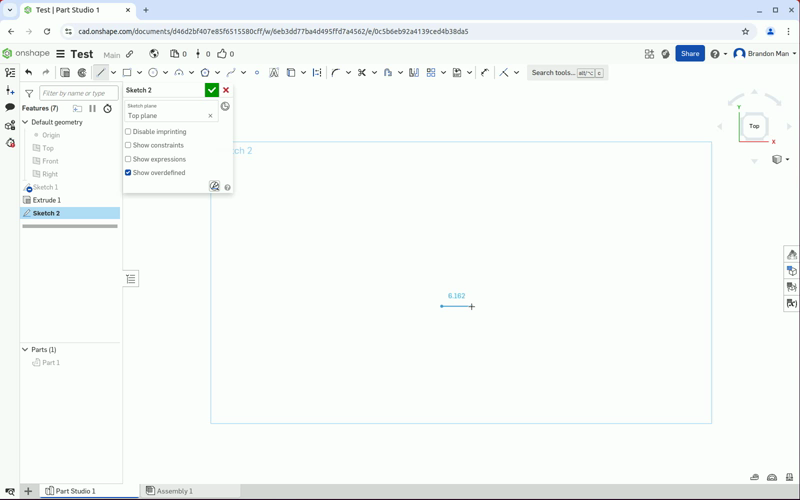
mouse_move(461, 306)
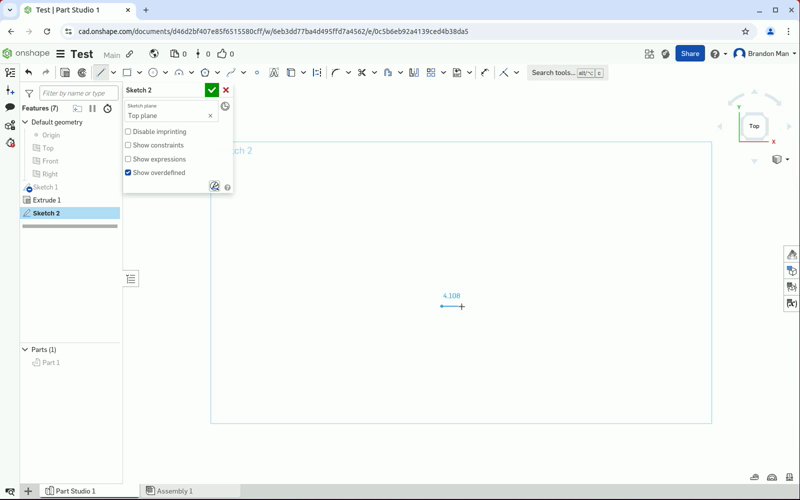
click(461, 306)
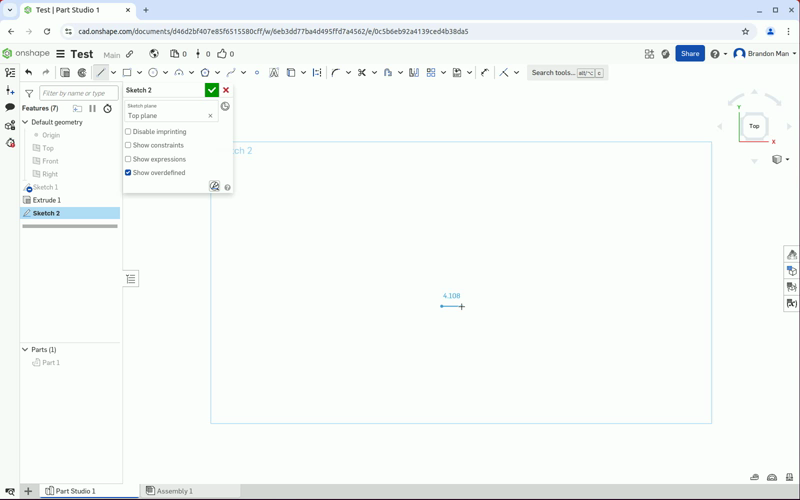
key_up(shift)
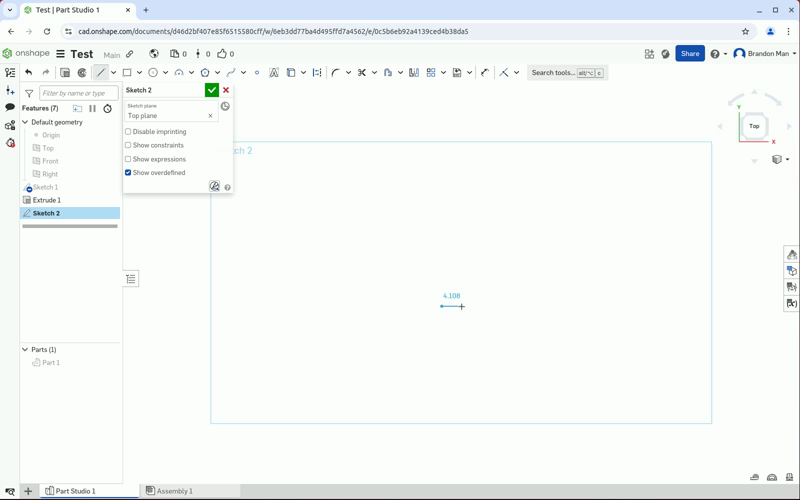
key_down(shift)
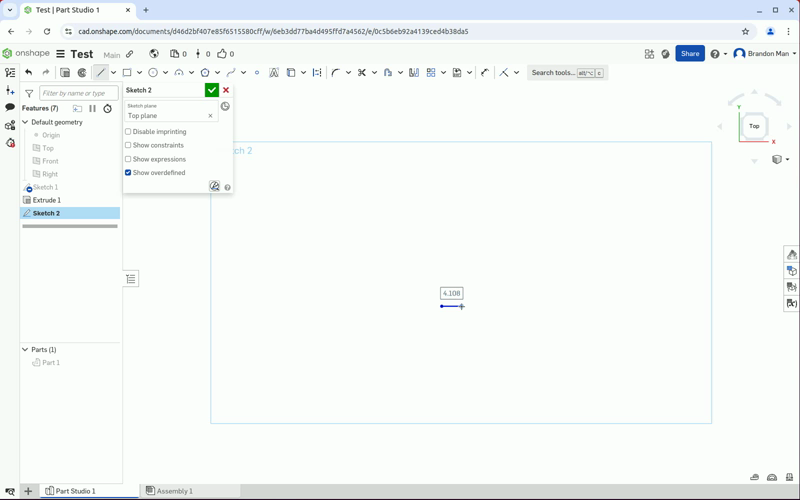
mouse_move(491, 306)
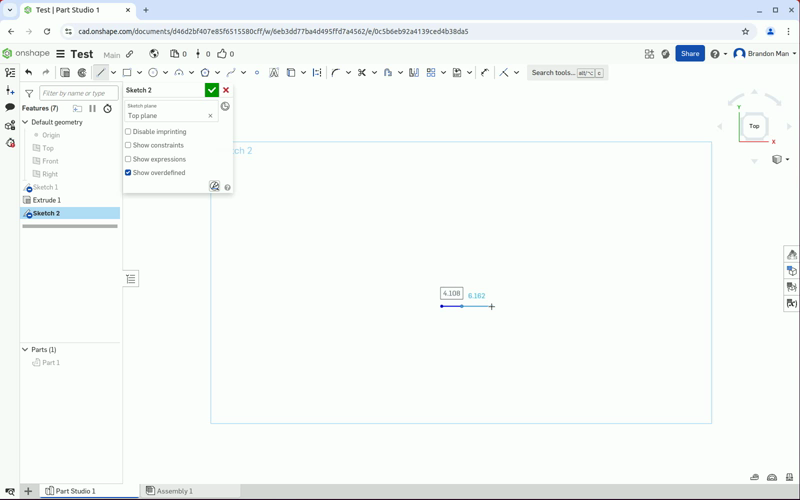
mouse_move(461, 296)
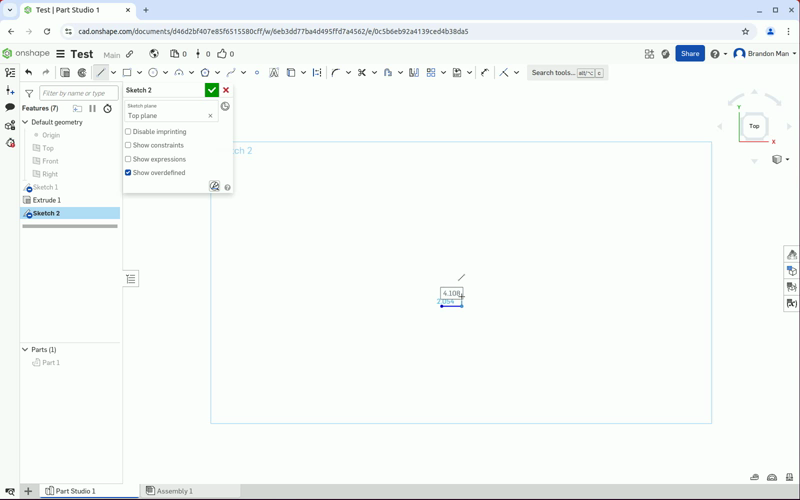
click(461, 296)
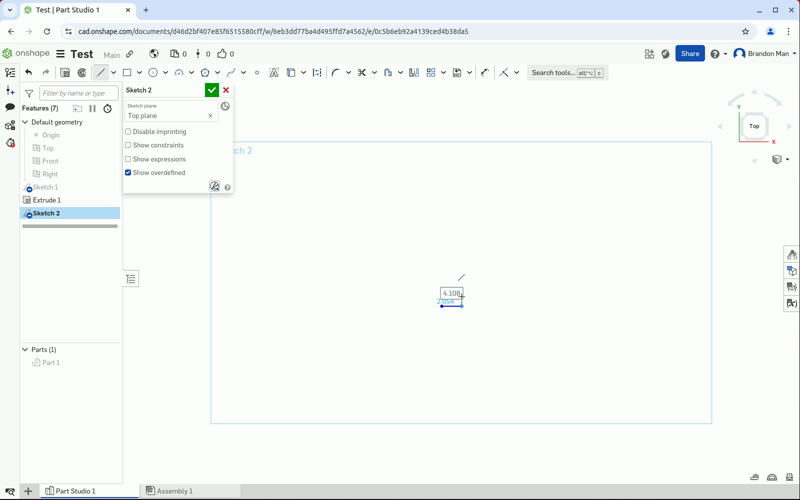
key_up(shift)
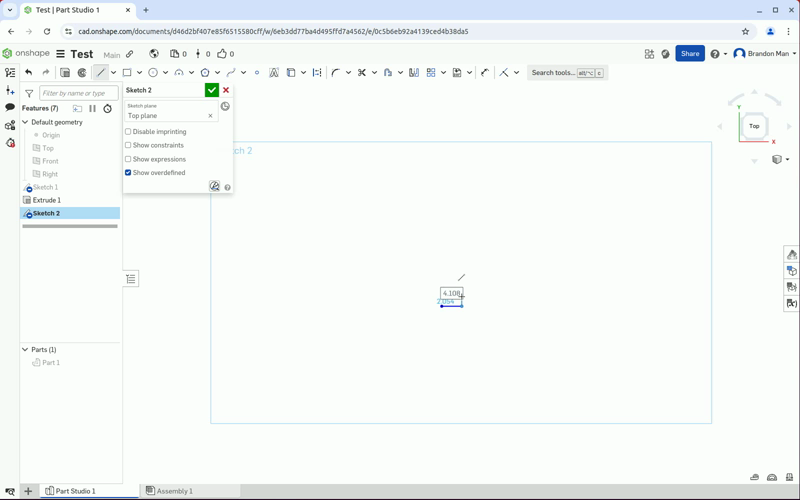
key_down(shift)
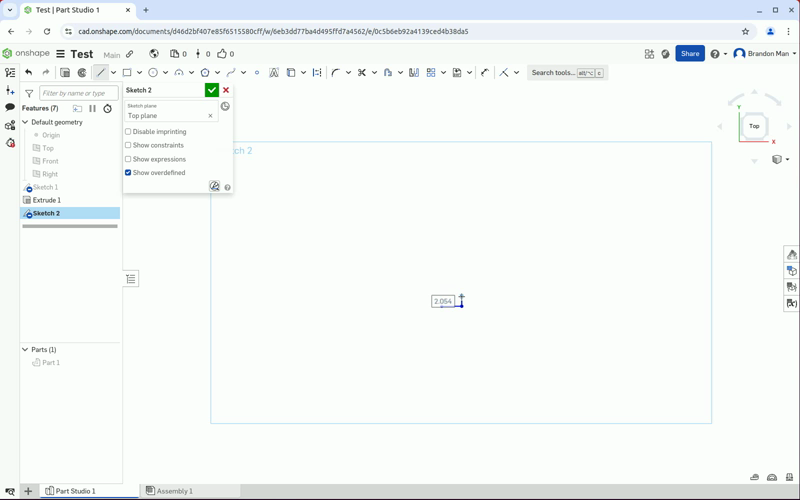
mouse_move(491, 296)
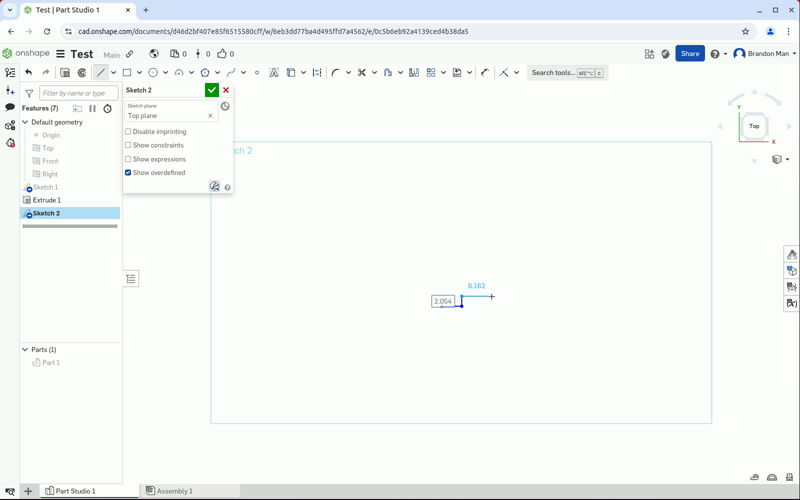
mouse_move(441, 296)
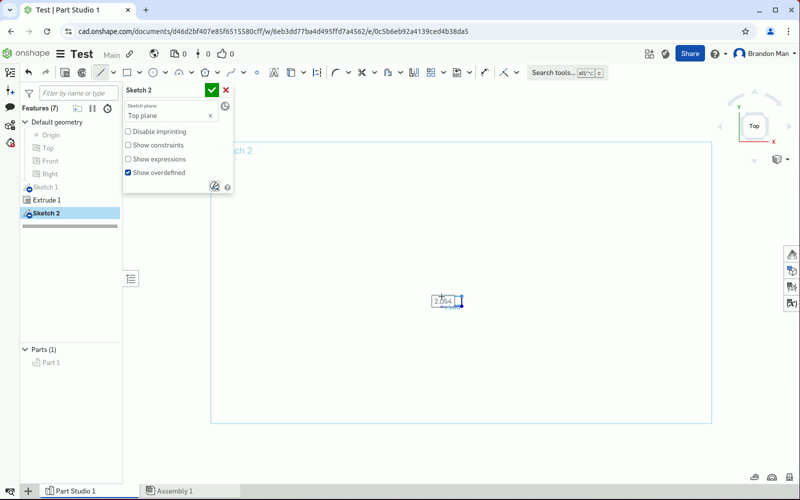
click(441, 296)
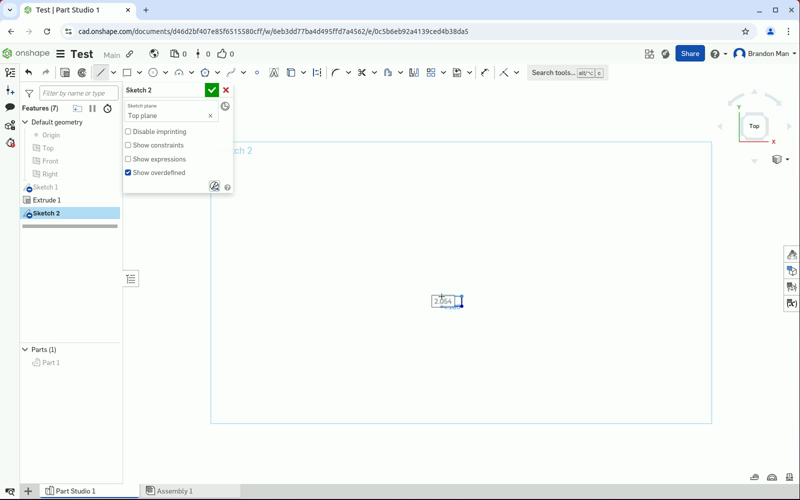
key_up(shift)
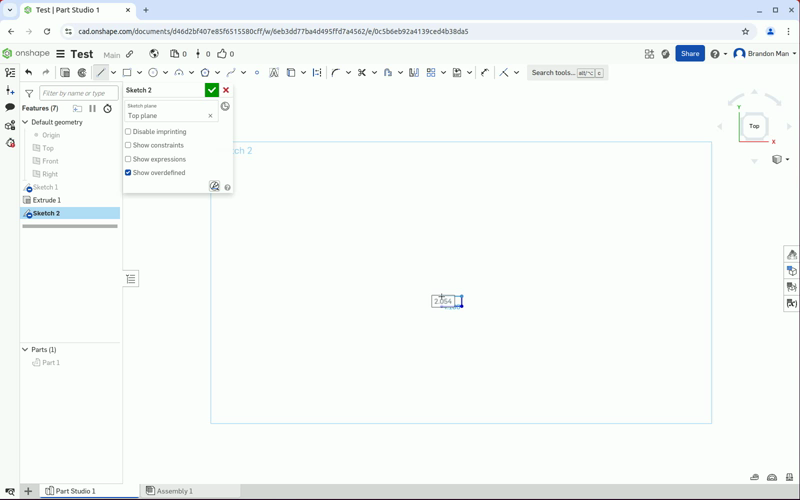
mouse_move(471, 296)
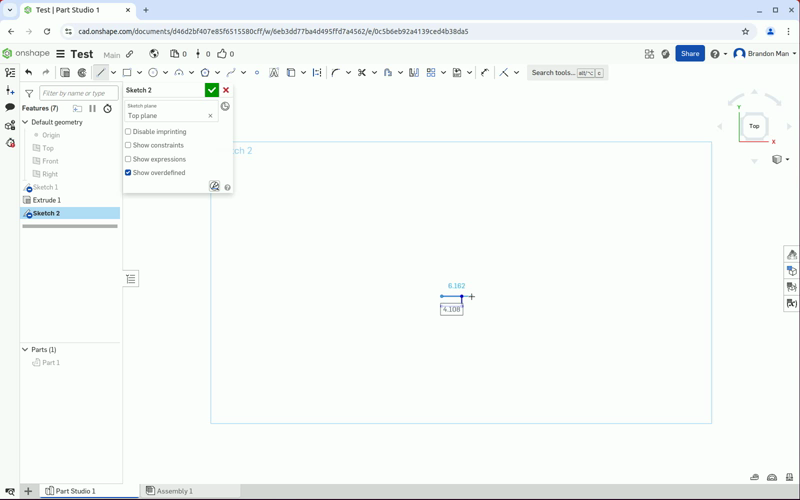
key_down(shift)
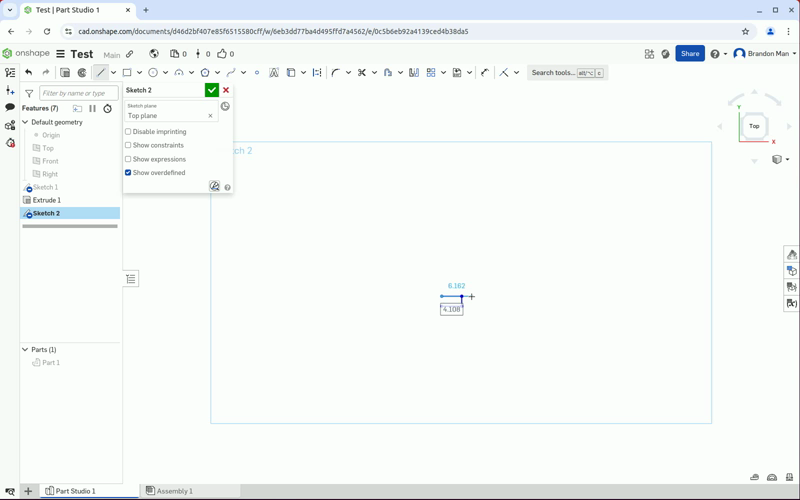
mouse_move(441, 306)
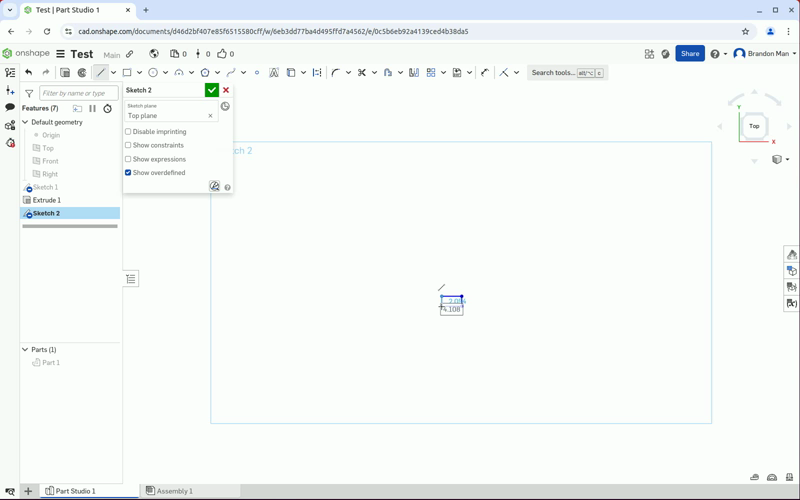
key_up(shift)
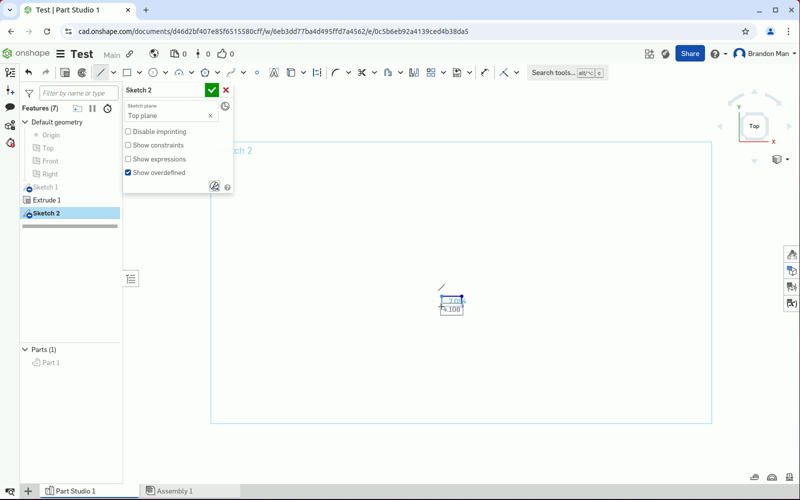
click(441, 306)
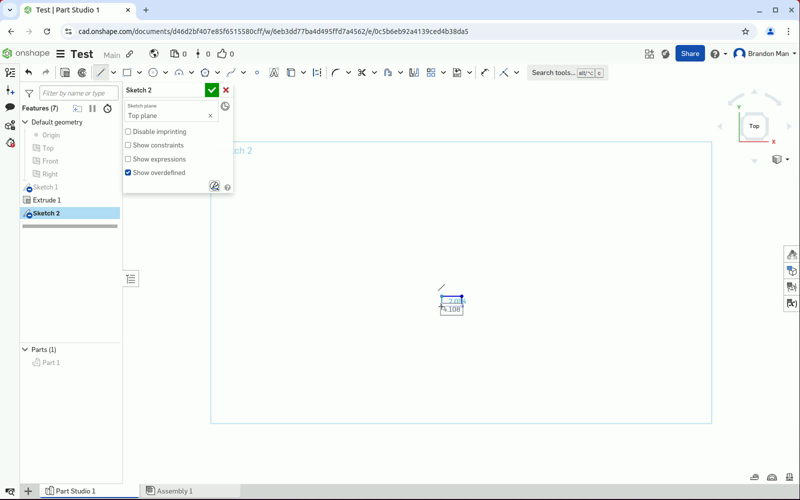
key(esc)
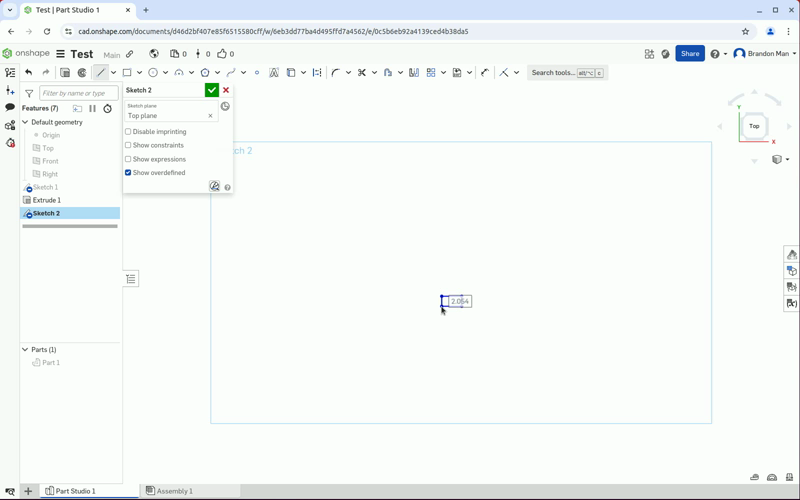
mouse_move(461, 300)
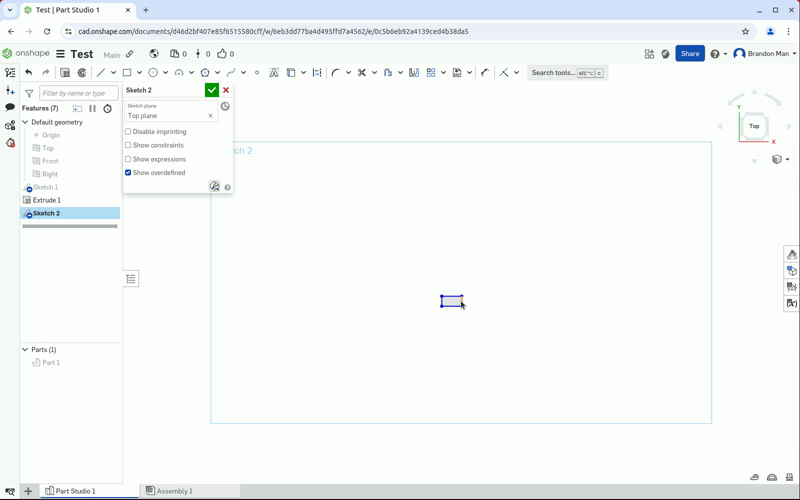
scroll(6)
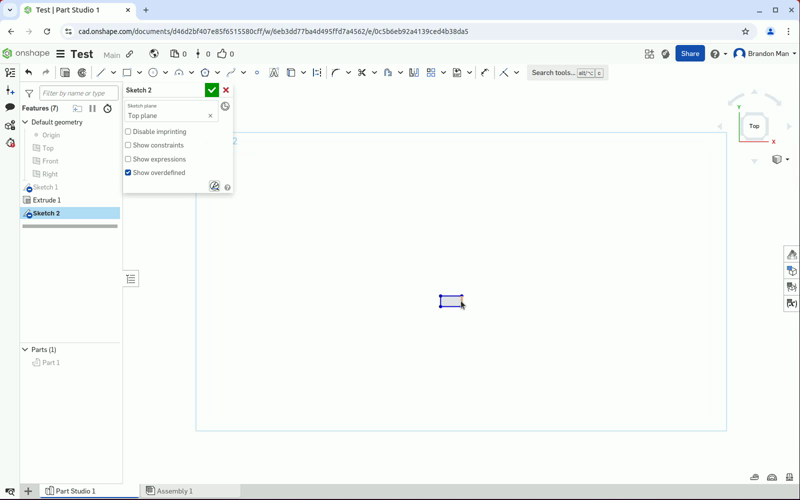
scroll(6)
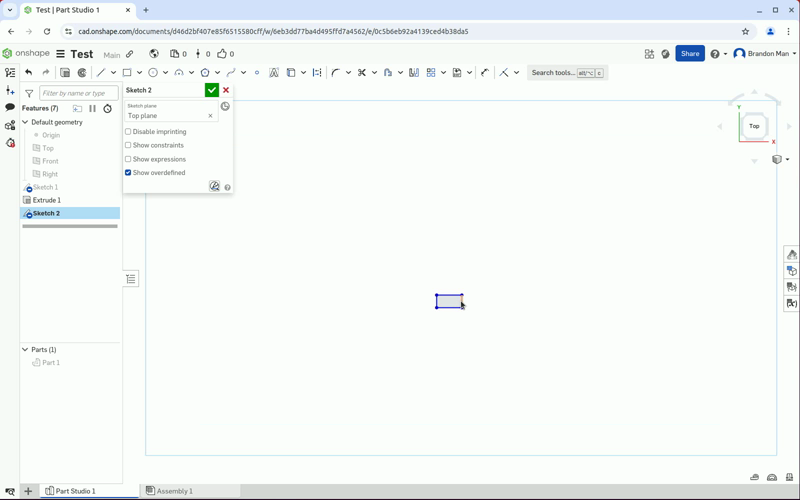
scroll(6)
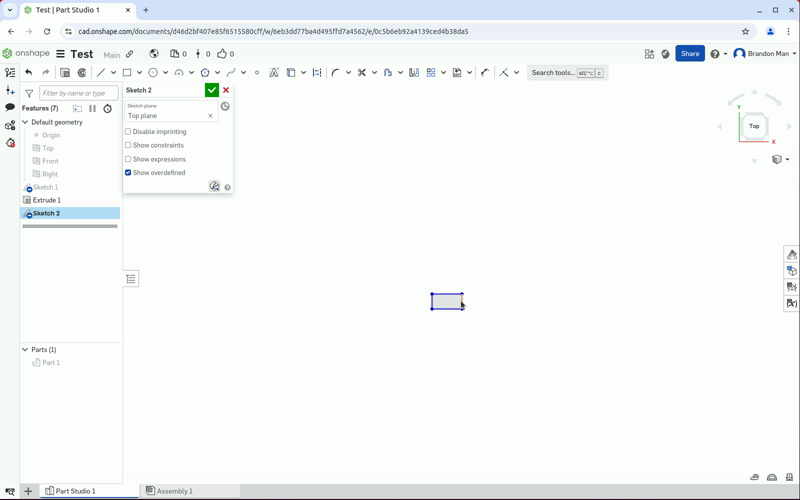
scroll(6)
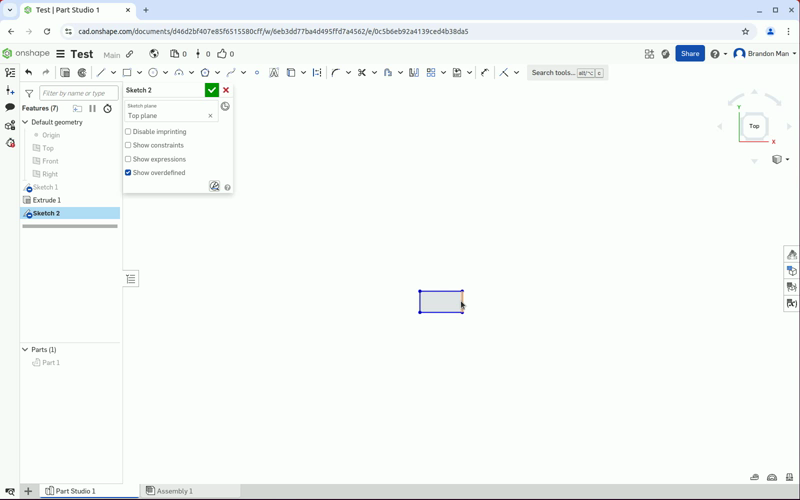
scroll(6)
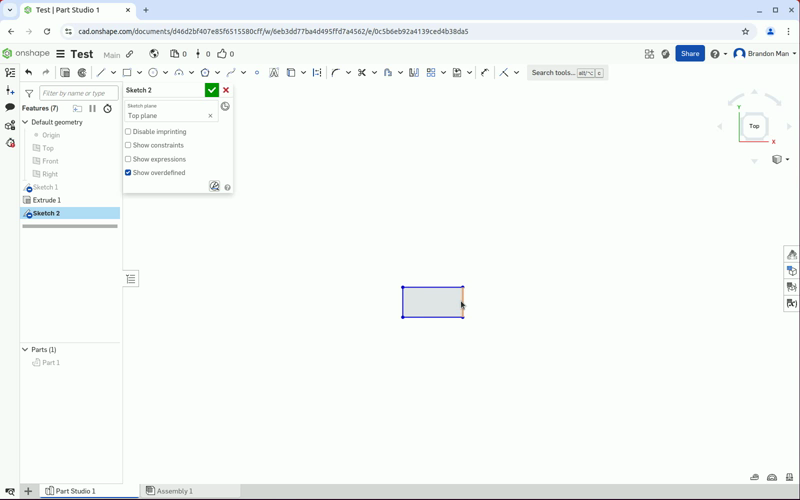
scroll(6)
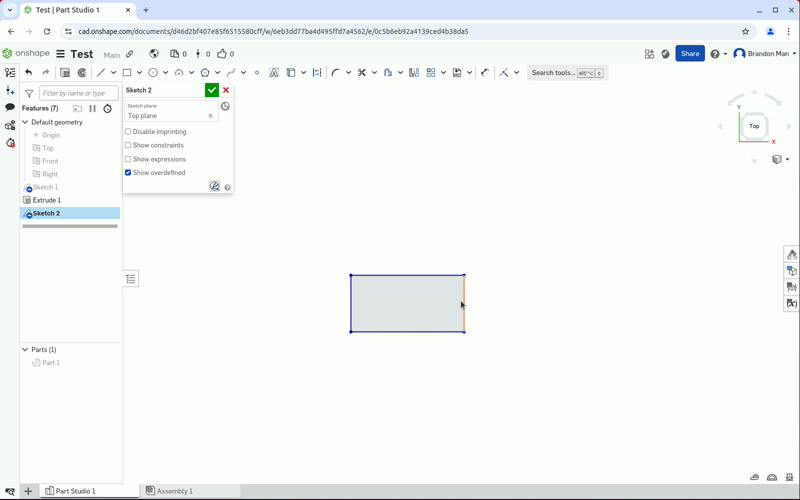
scroll(6)
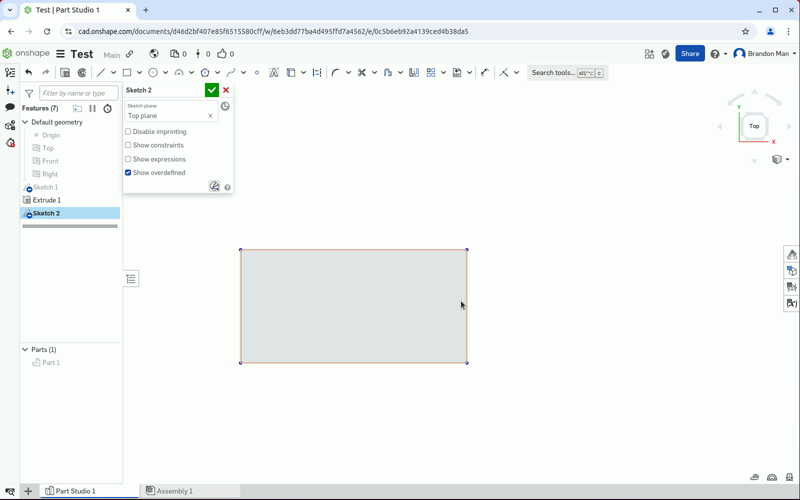
click(461, 300)
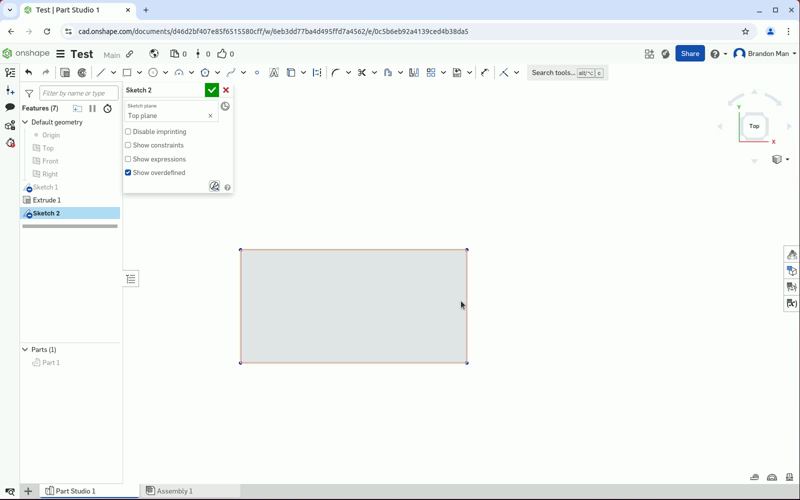
scroll(-6)
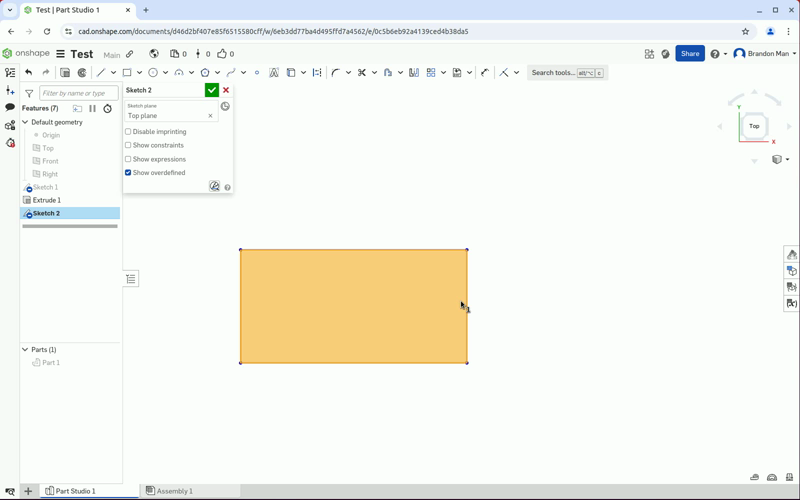
scroll(-6)
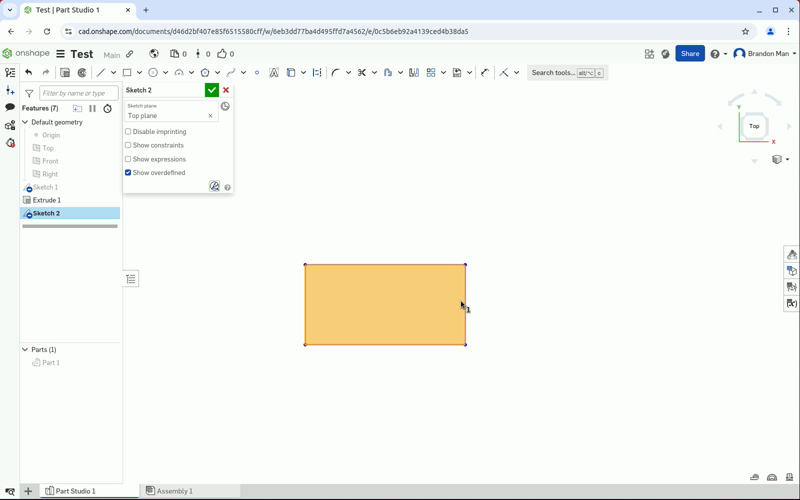
scroll(-6)
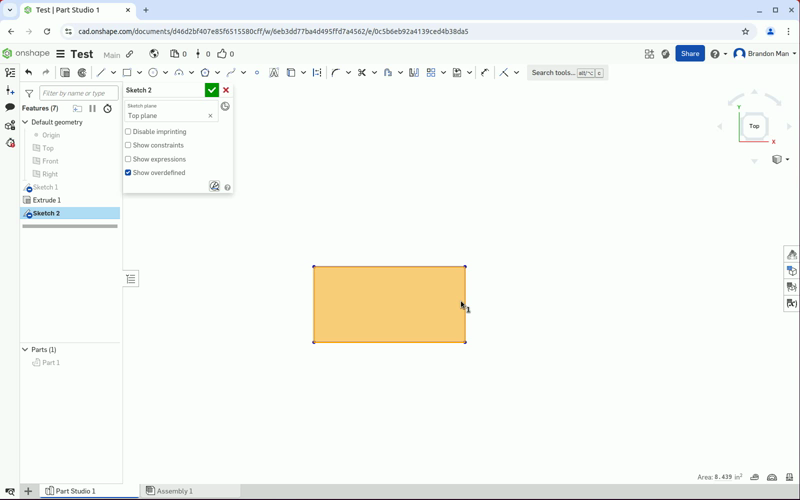
scroll(-6)
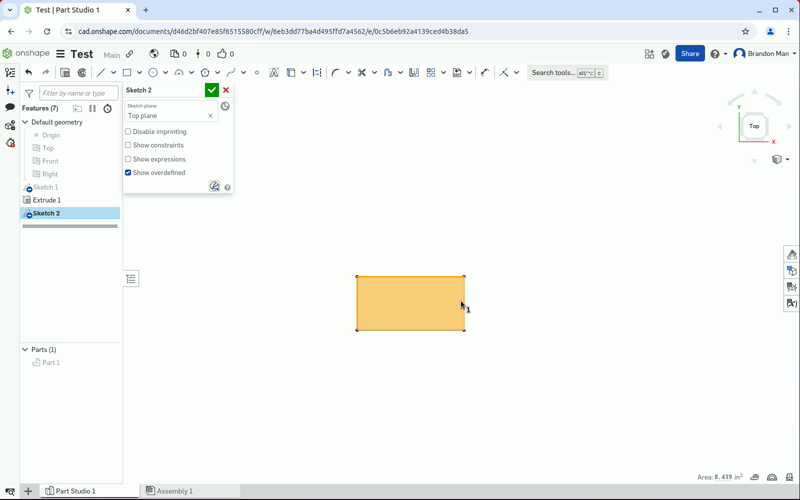
scroll(-6)
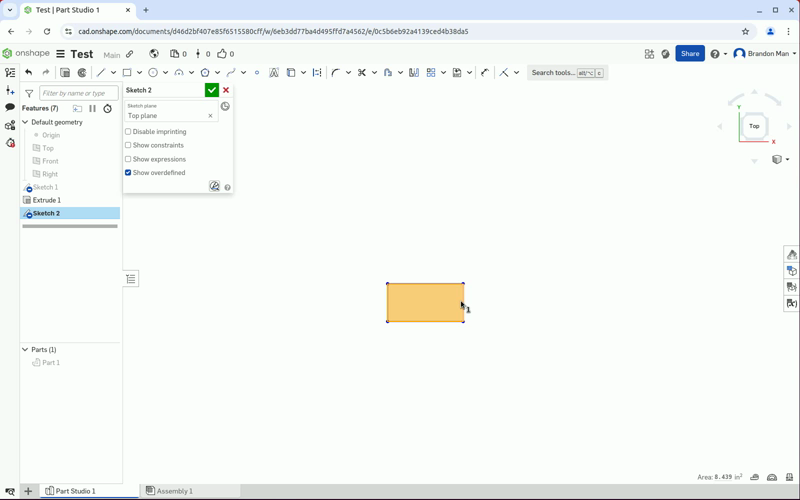
scroll(-6)
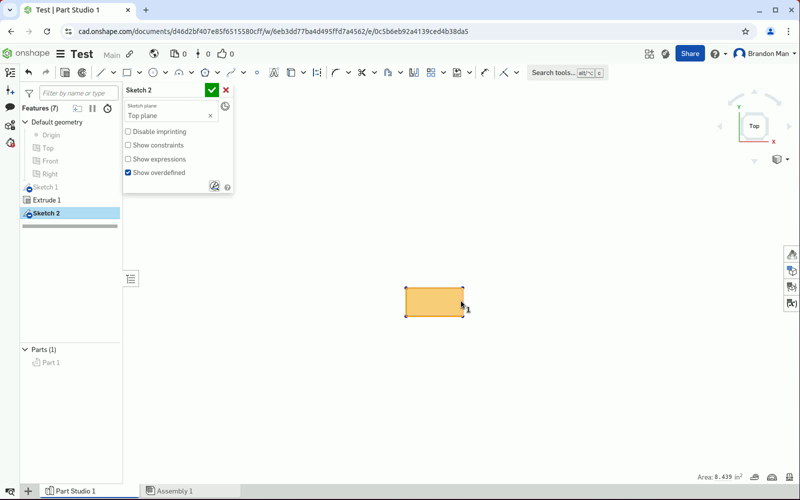
scroll(-6)
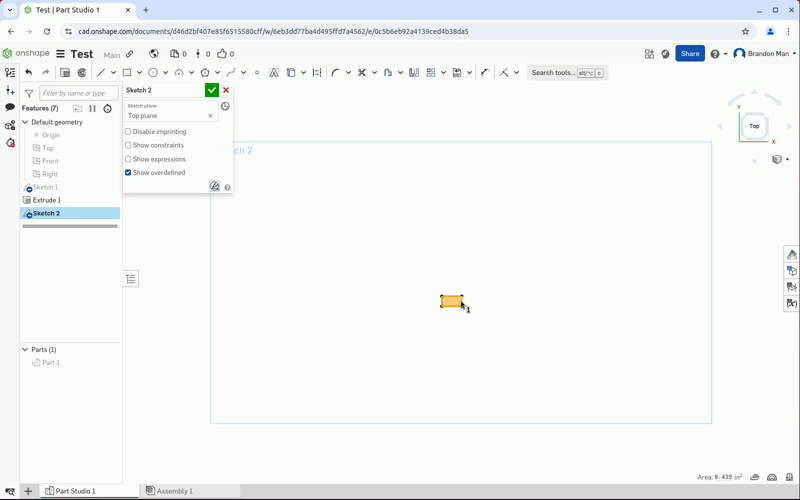
mouse_move(73, 352)
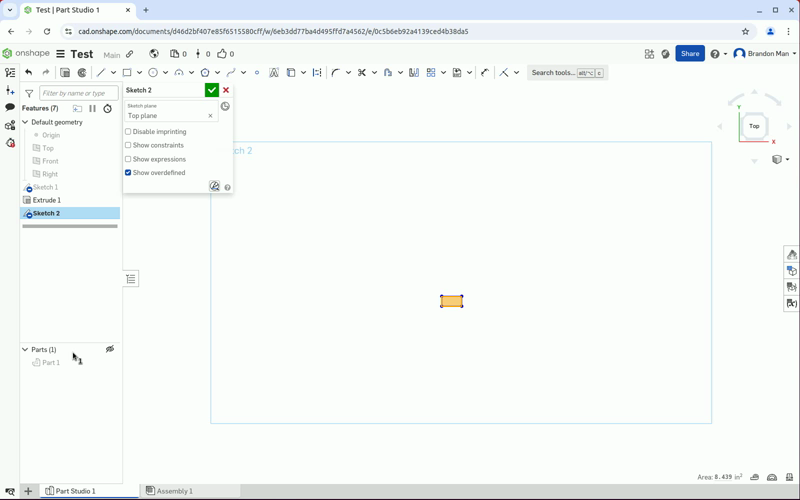
key(shift+y)
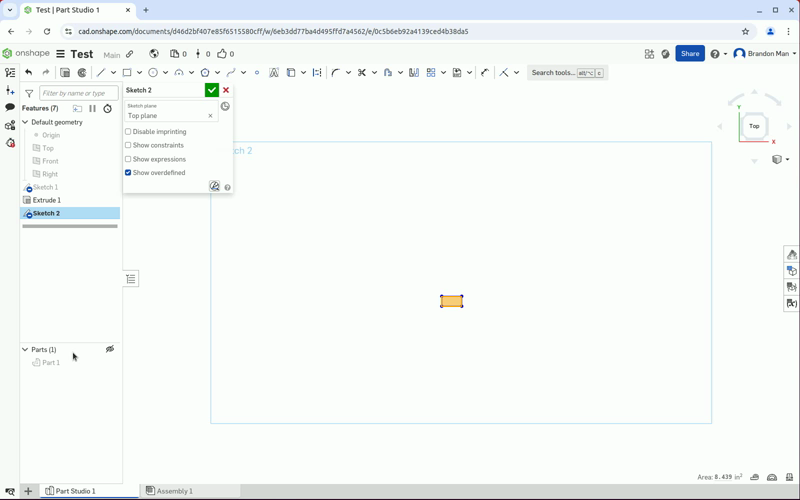
key(shift+e)
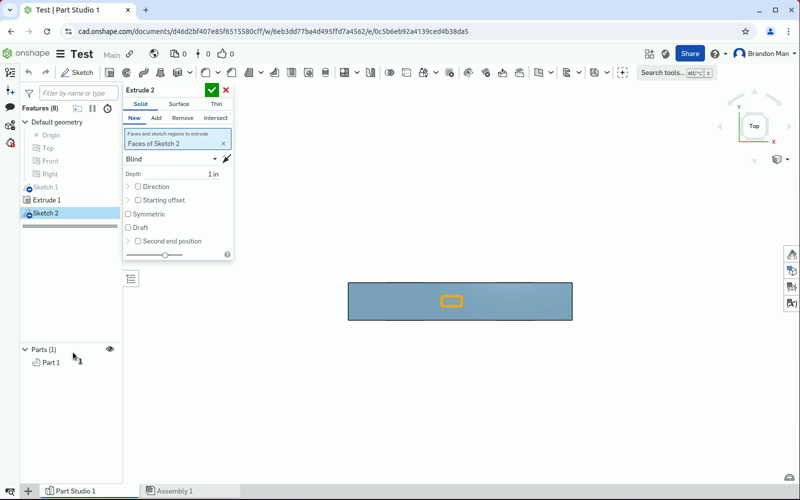
mouse_move(143, 106)
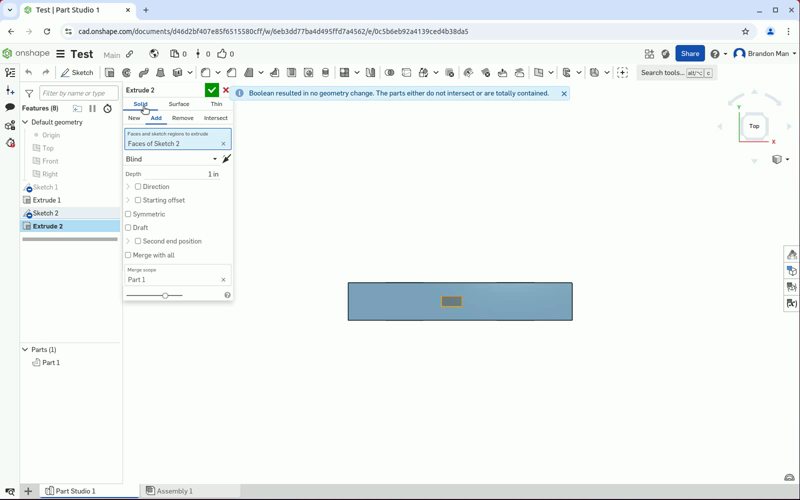
click(143, 106)
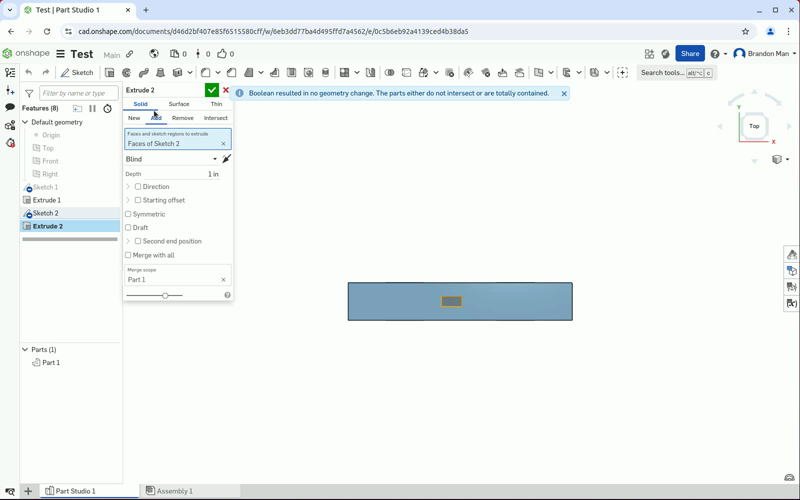
mouse_move(186, 120)
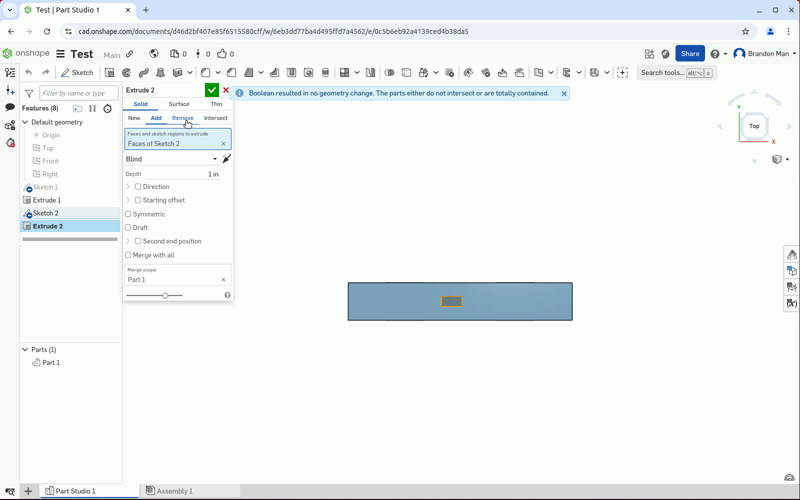
click(186, 120)
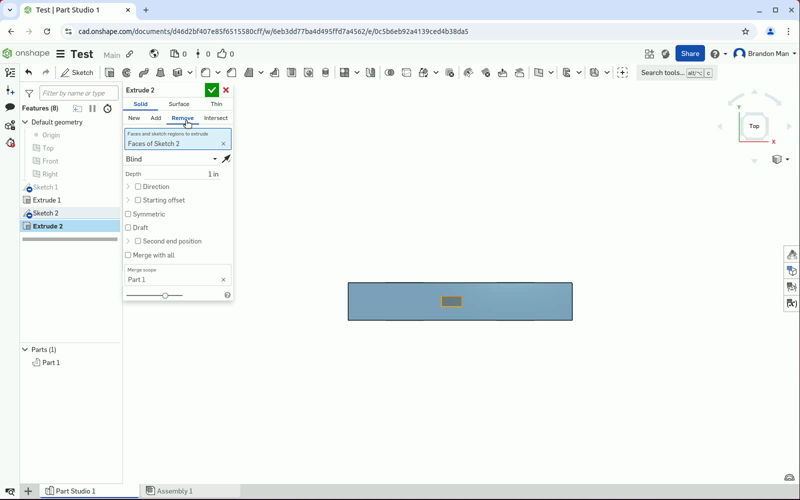
key(tab, 4)
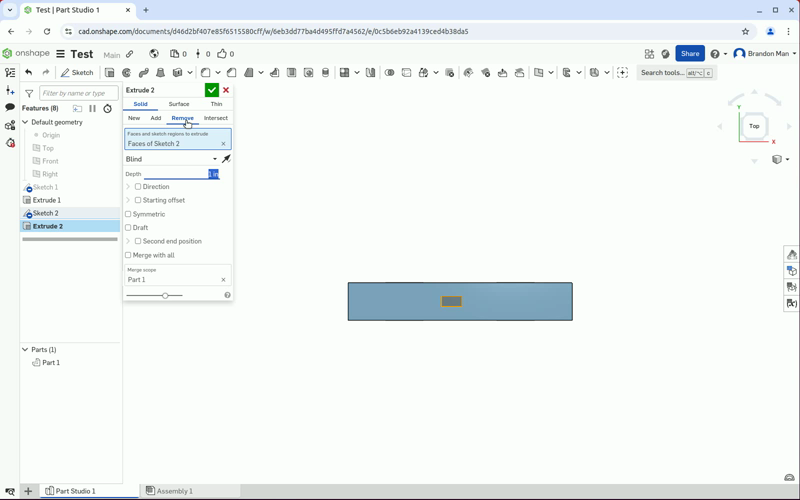
text(21.423)
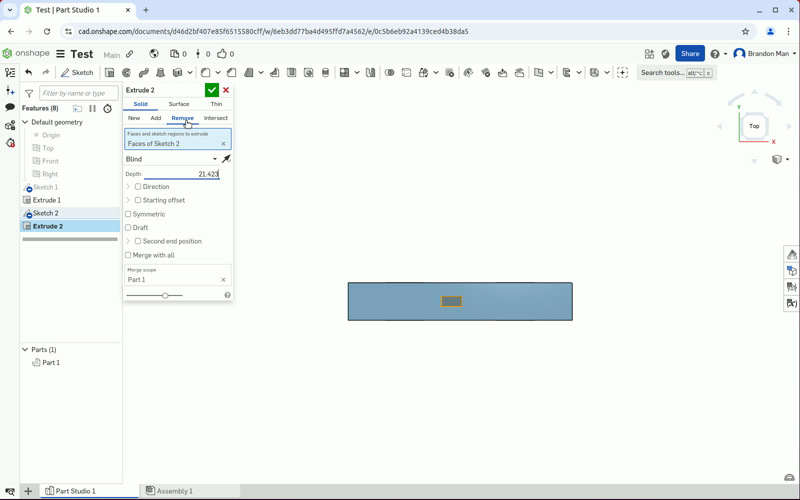
key(tab, 6)
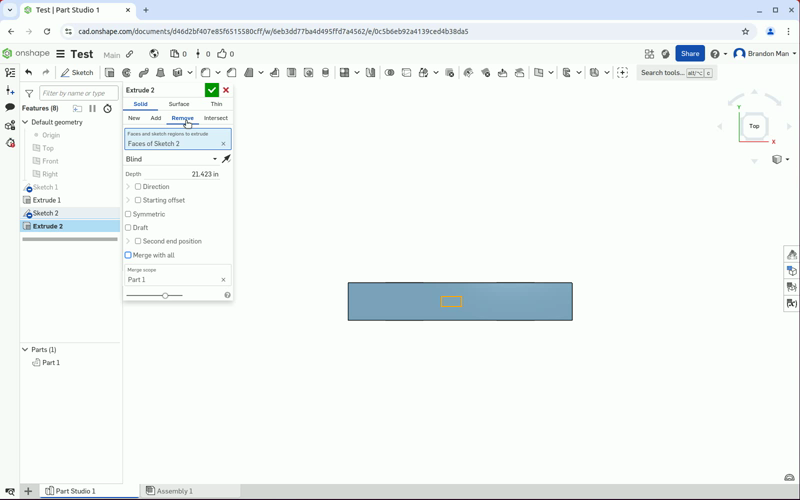
key(space)
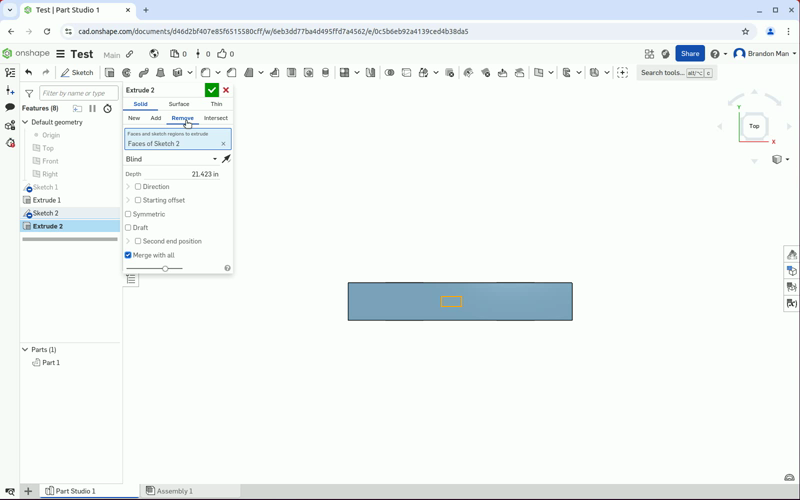
key(enter)
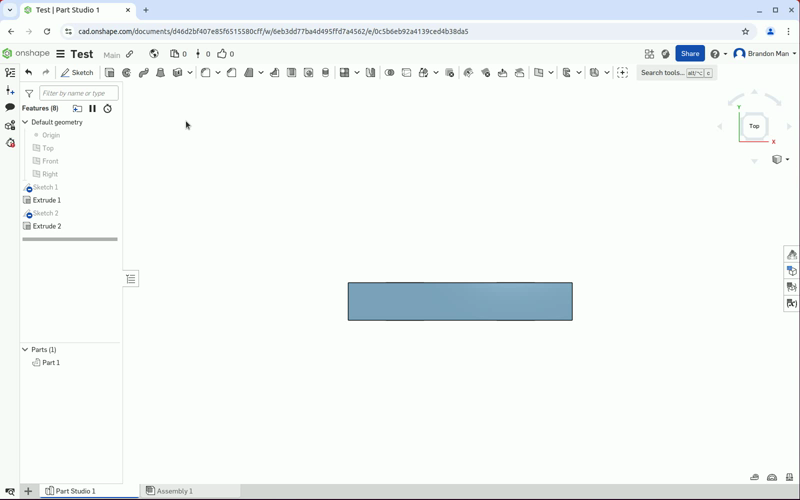
key(shift+h)
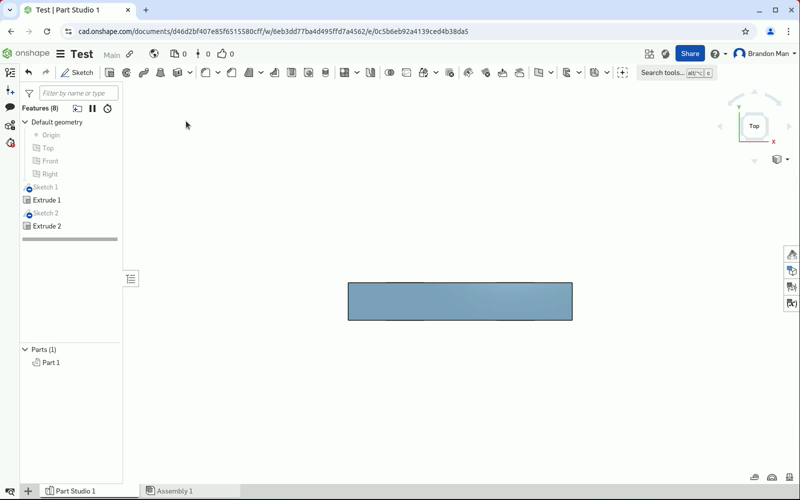
key(shift+h)
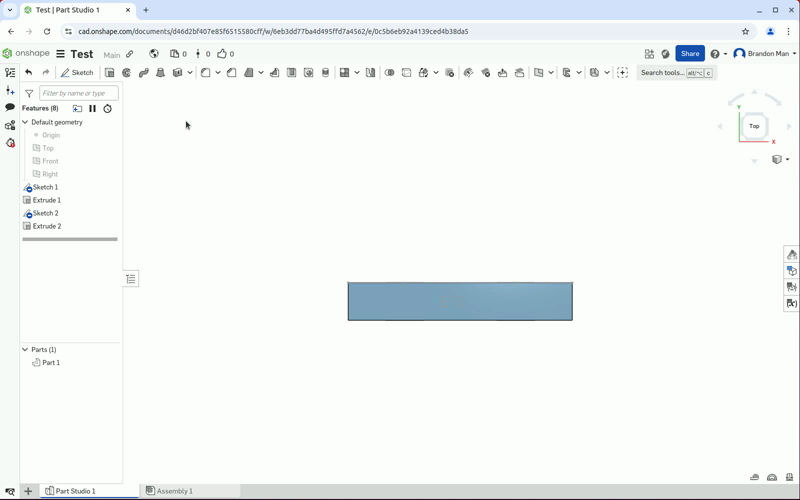
key(shift+7)
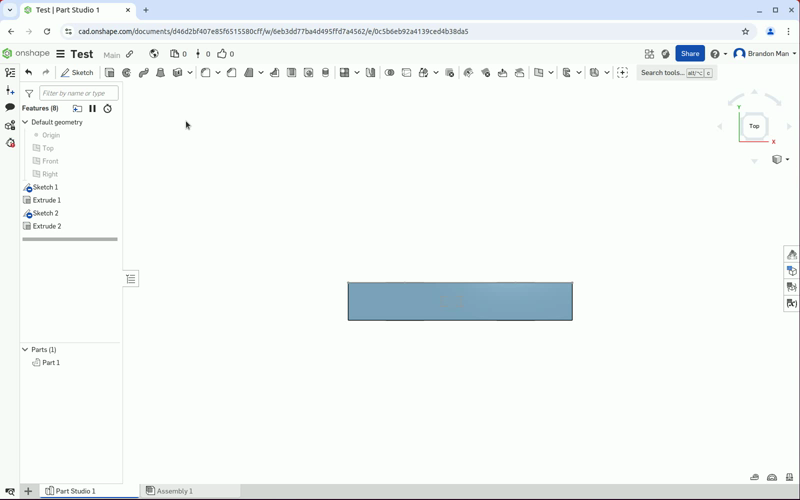
key(up, 3)
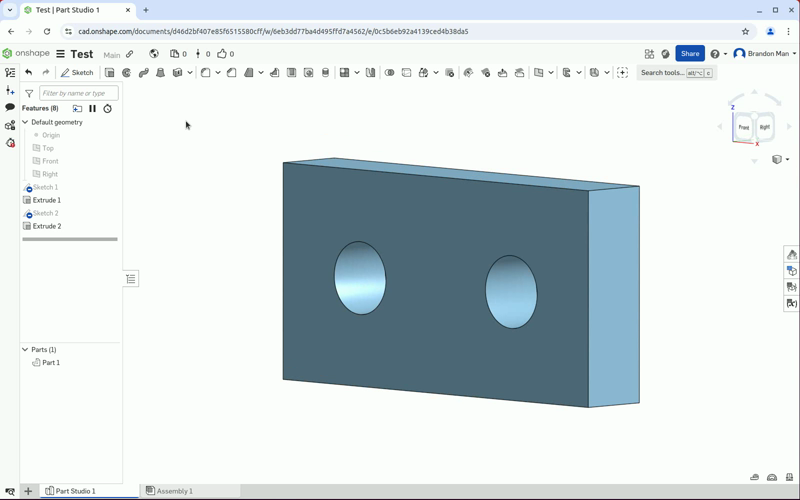
key(left, 3)
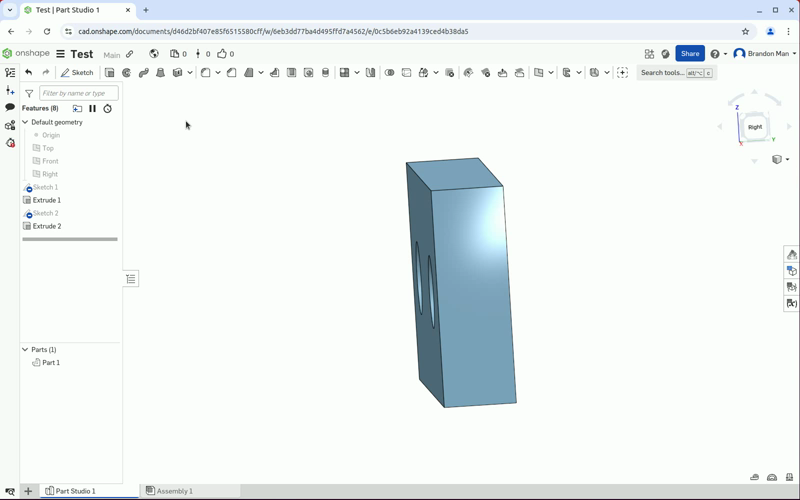
key(right, 3)
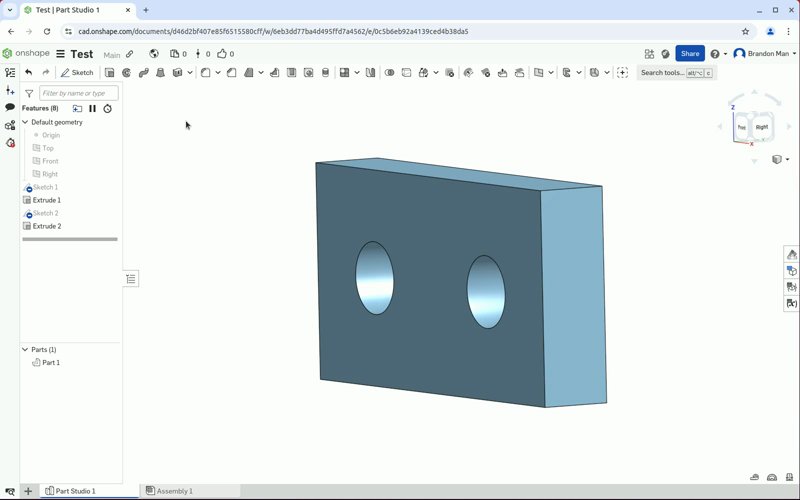
key(down, 3)
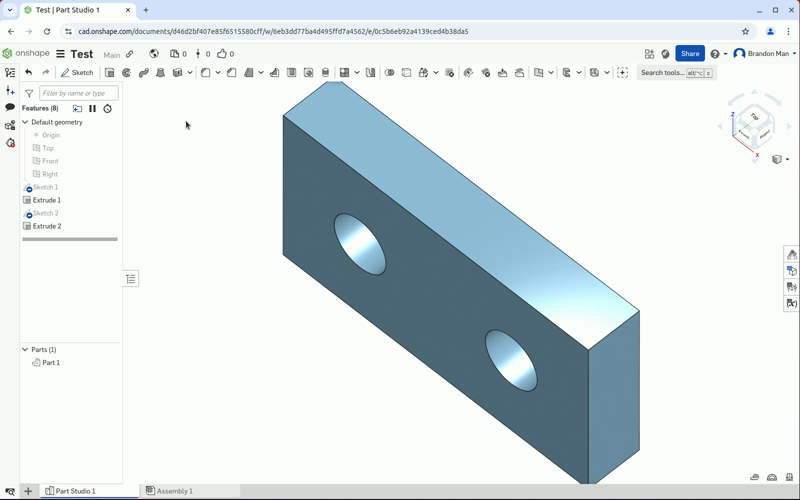
mouse_move(73, 189)
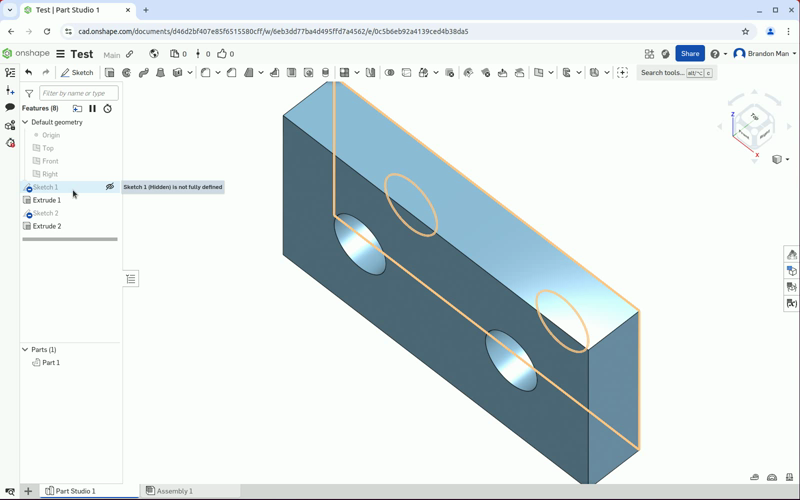
click(73, 189)